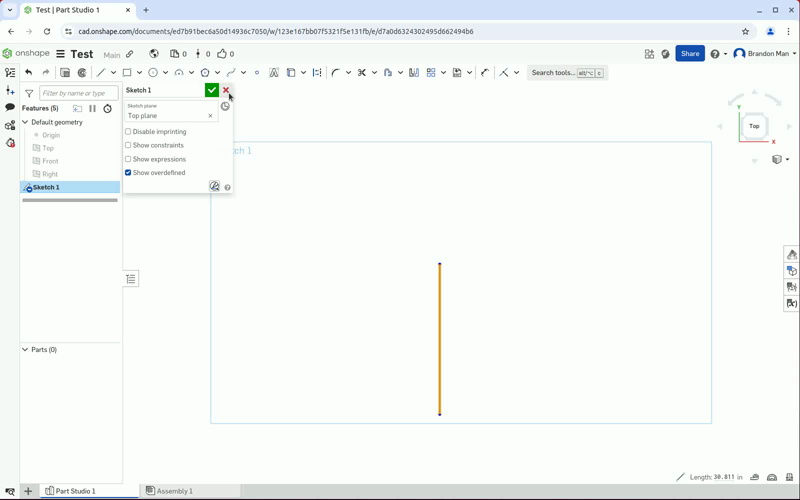
key(shift+h)
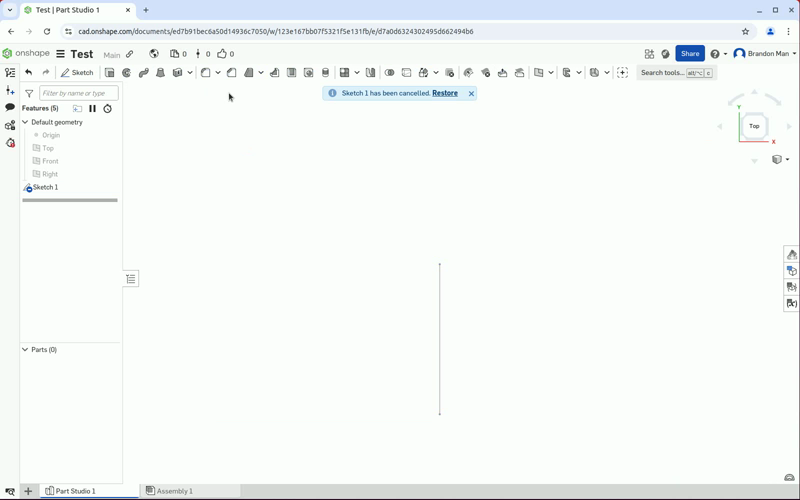
key(shift+s)
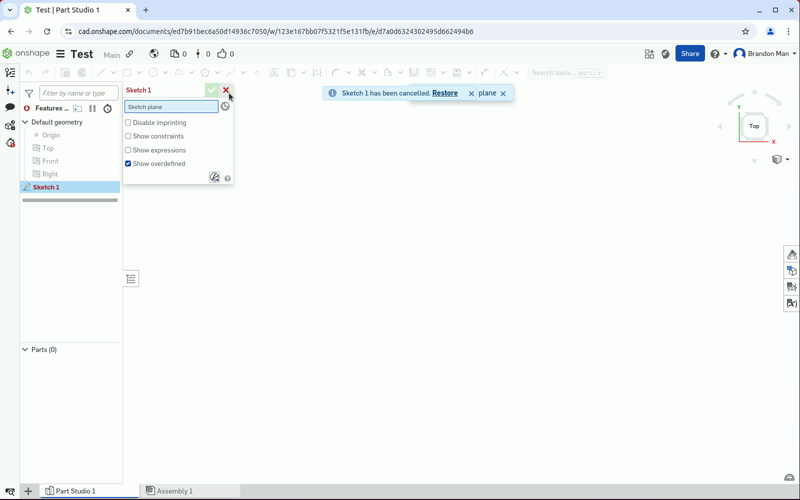
mouse_move(73, 150)
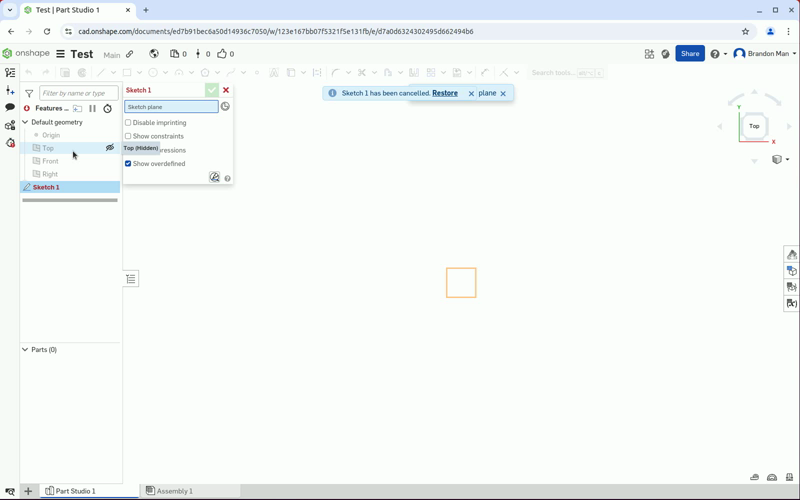
click(73, 150)
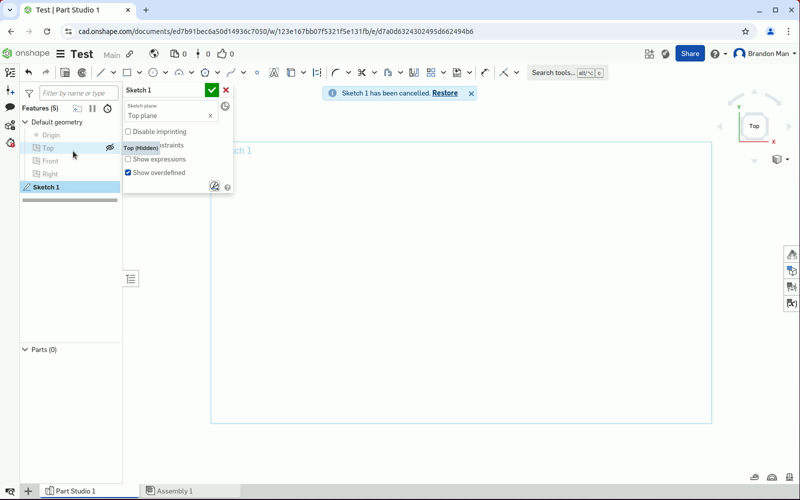
mouse_move(73, 352)
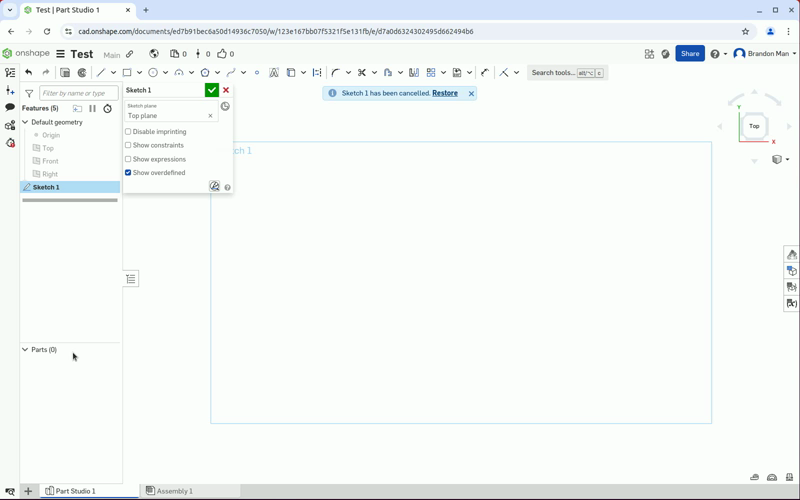
key(y)
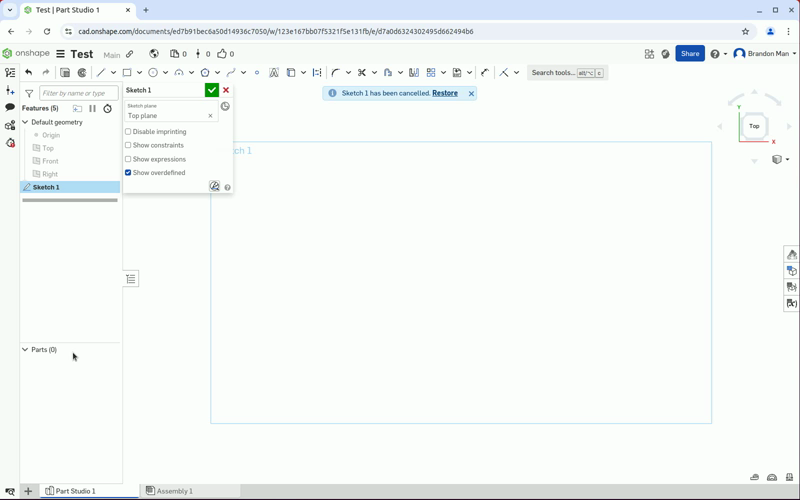
key(l)
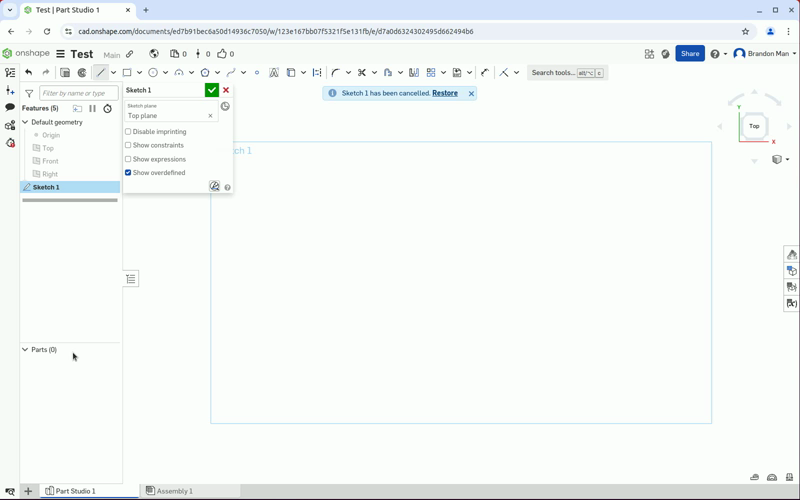
key_down(shift)
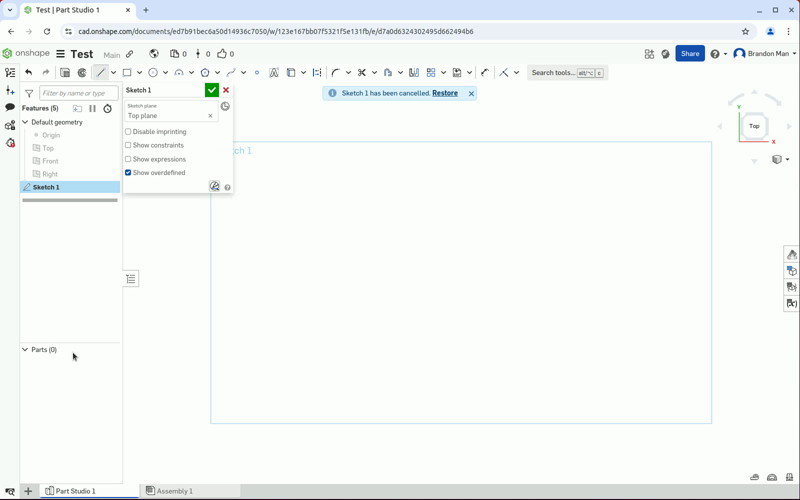
mouse_move(412, 303)
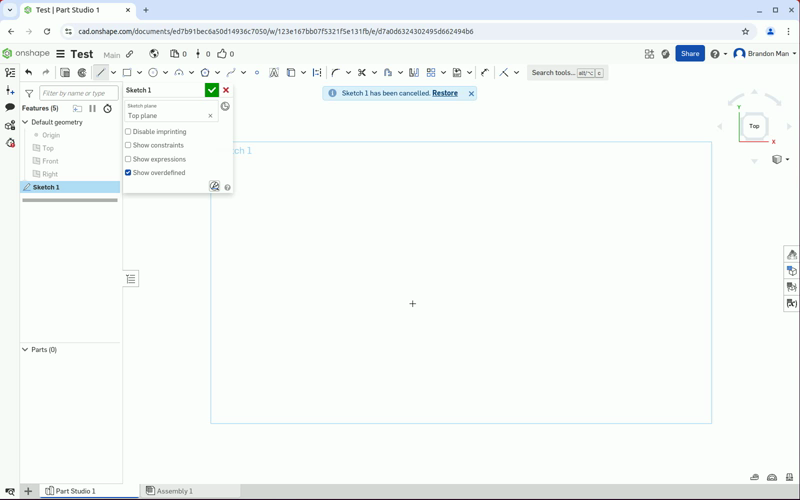
click(412, 303)
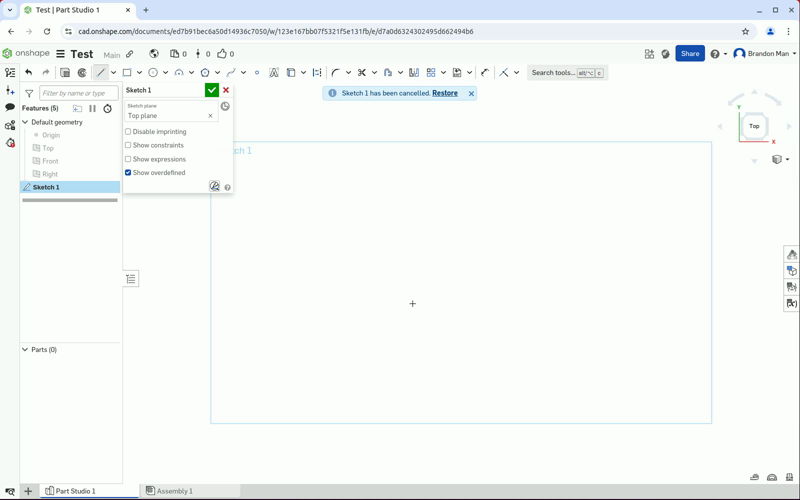
key_up(shift)
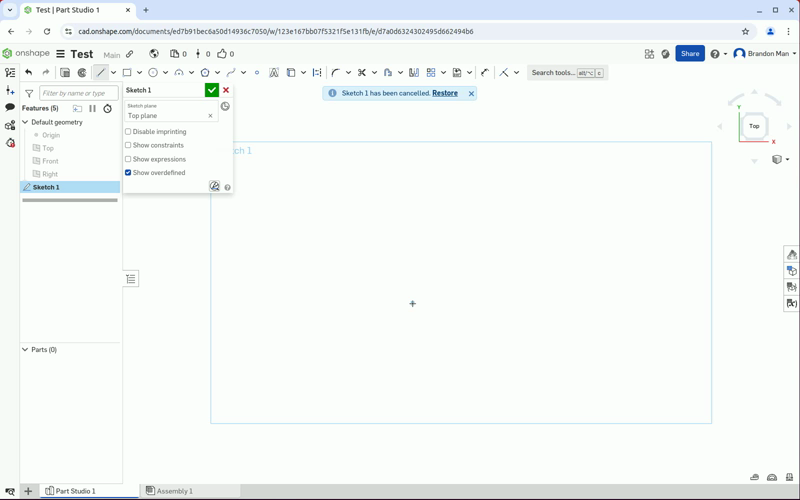
key_down(shift)
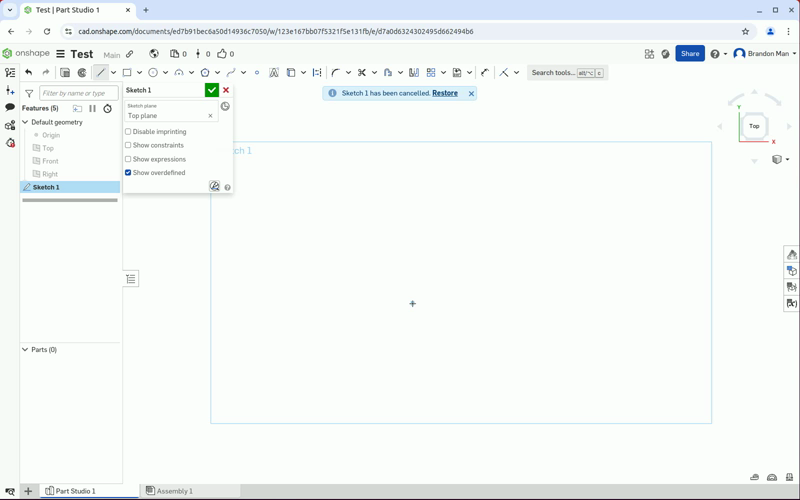
mouse_move(442, 303)
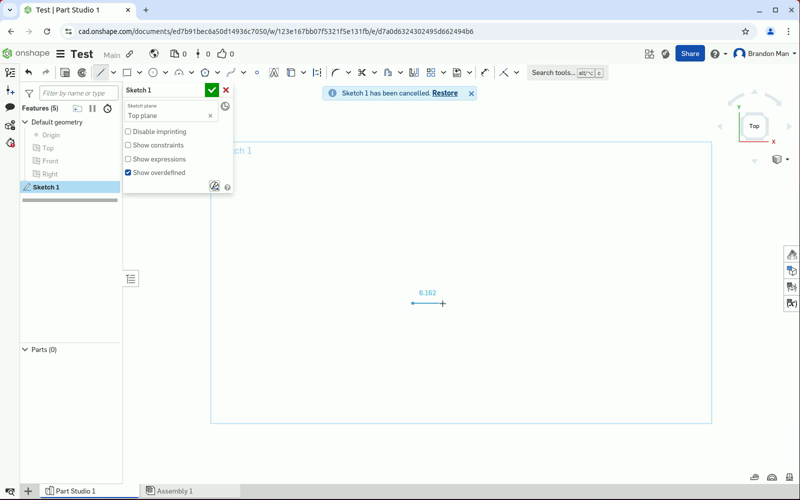
mouse_move(441, 331)
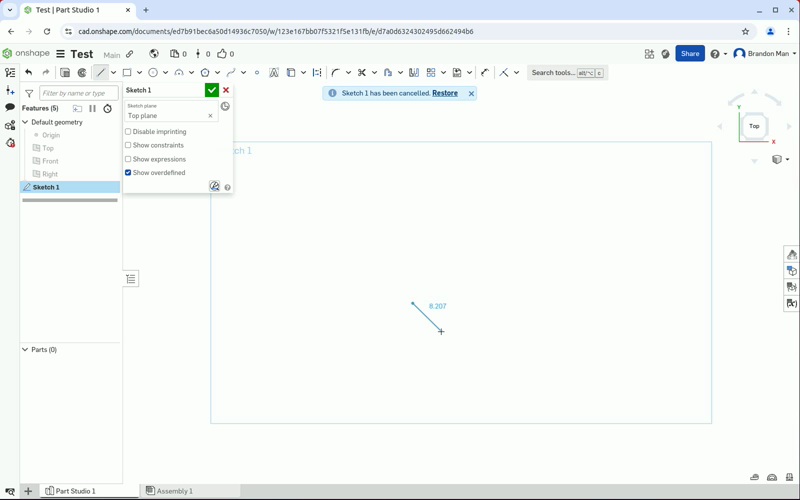
click(441, 331)
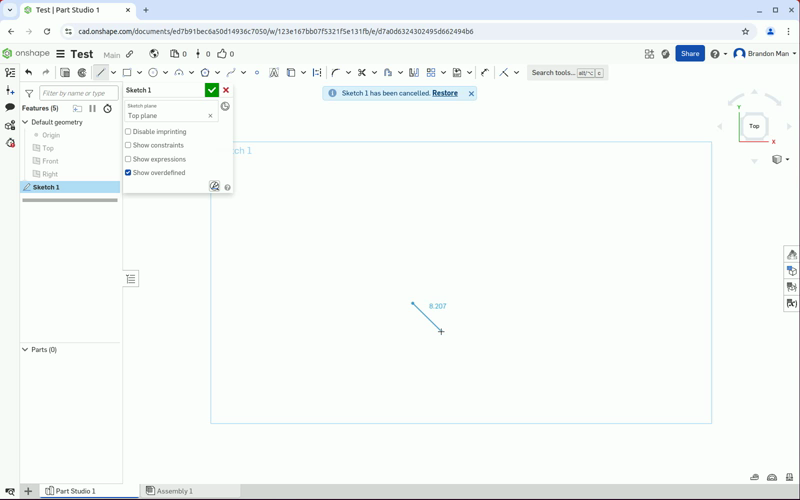
key_up(shift)
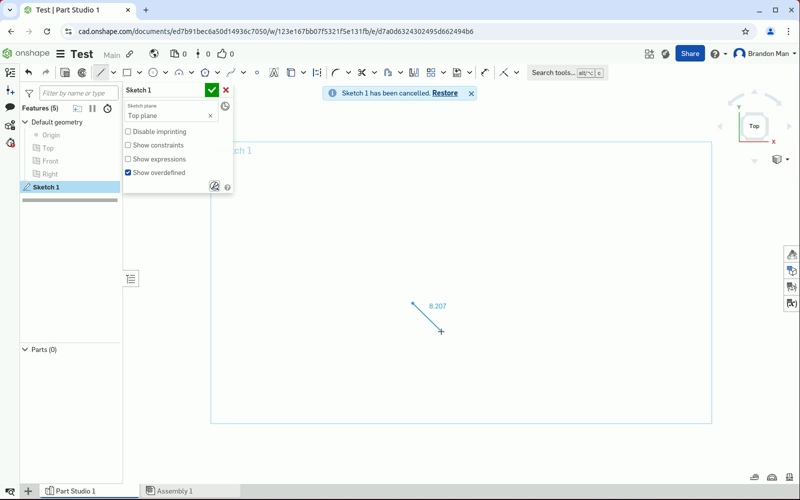
key_down(shift)
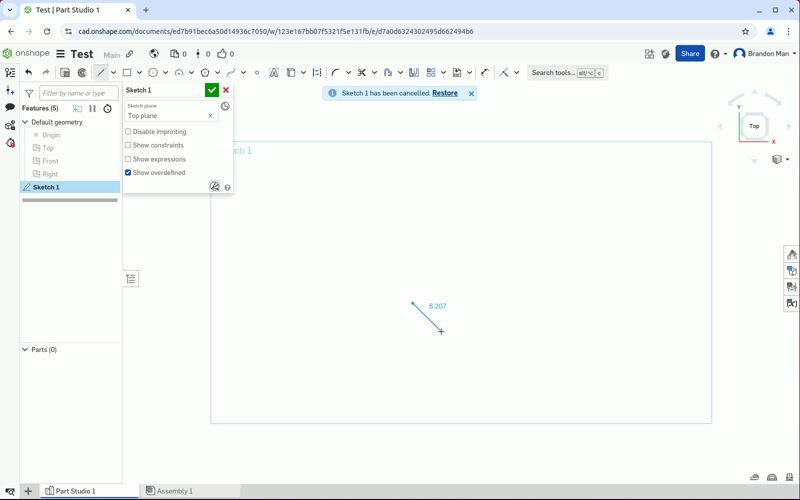
mouse_move(471, 331)
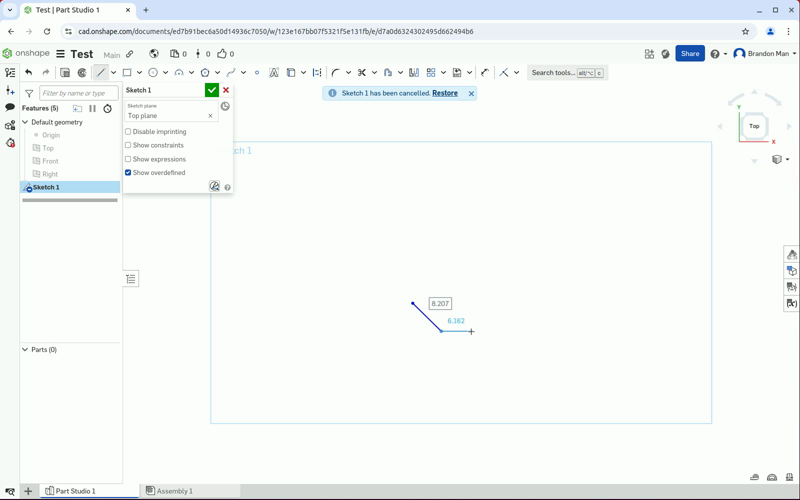
mouse_move(480, 331)
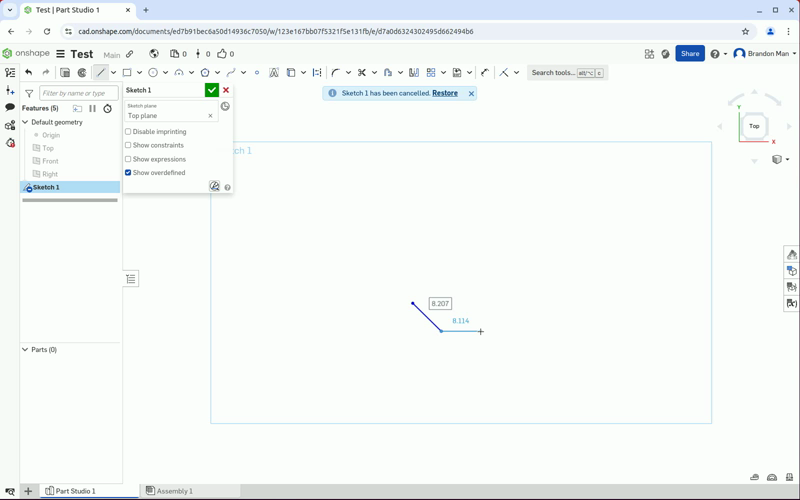
click(480, 331)
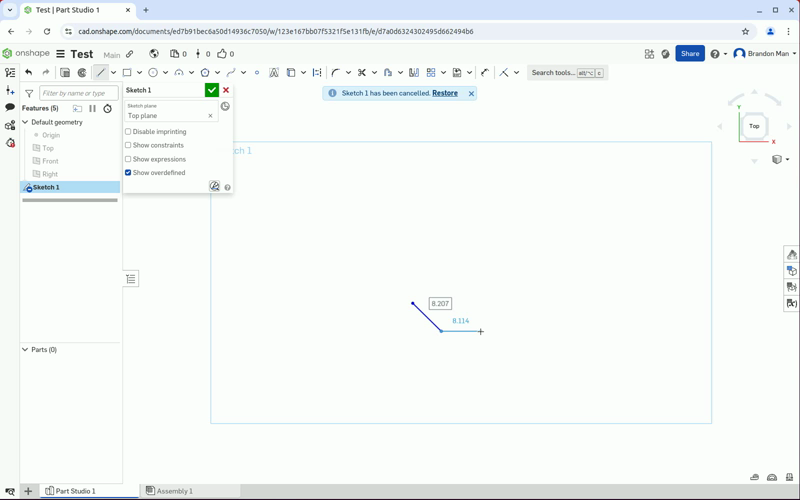
key_up(shift)
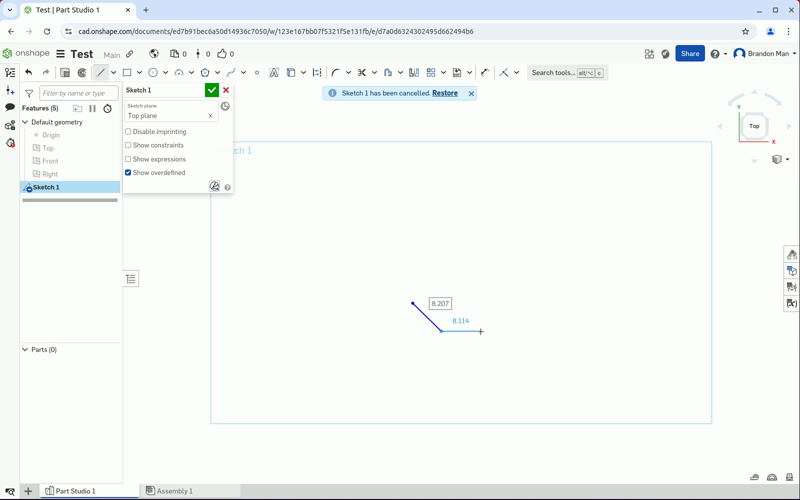
key_down(shift)
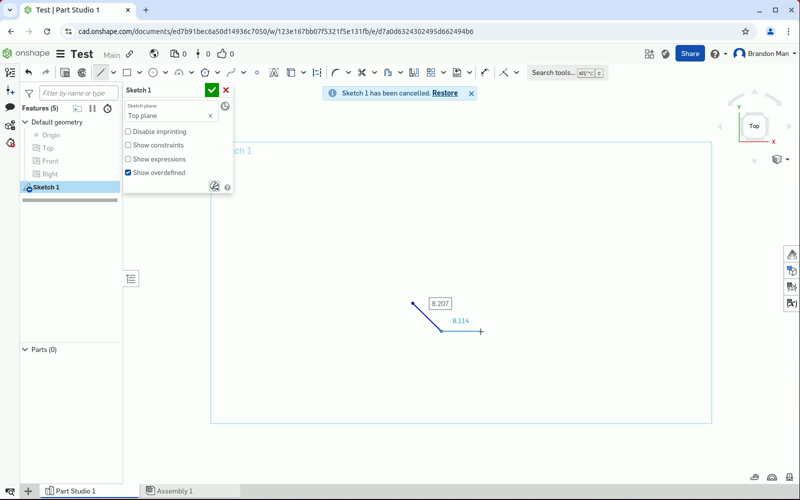
mouse_move(510, 331)
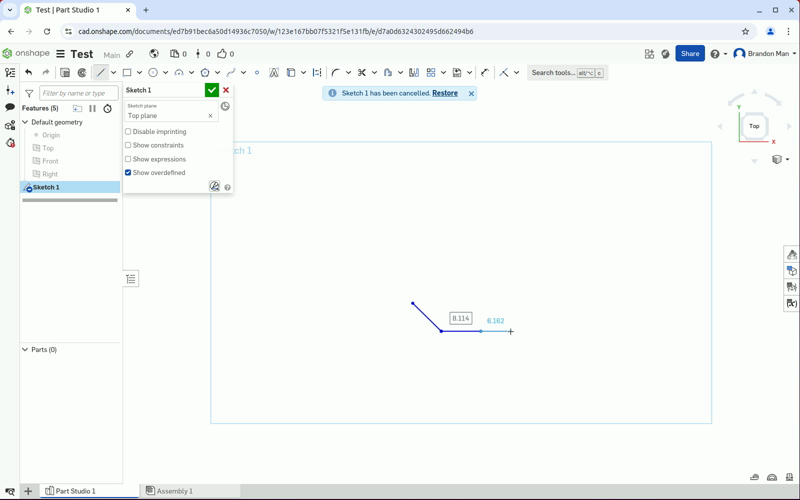
mouse_move(509, 303)
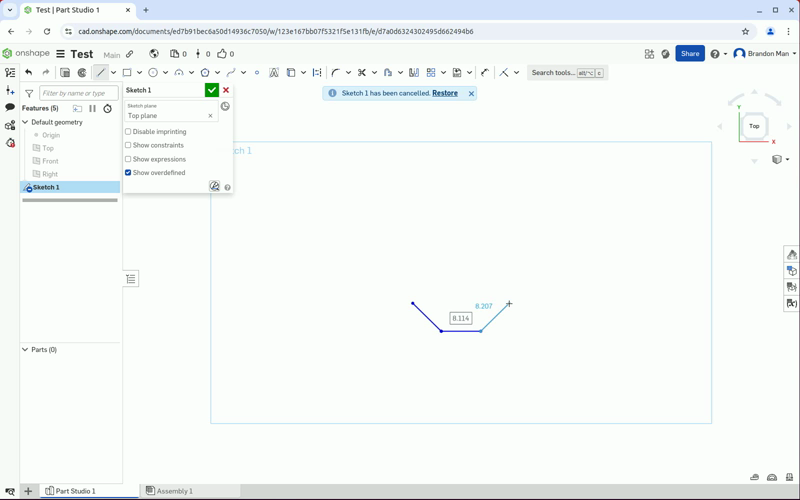
click(509, 303)
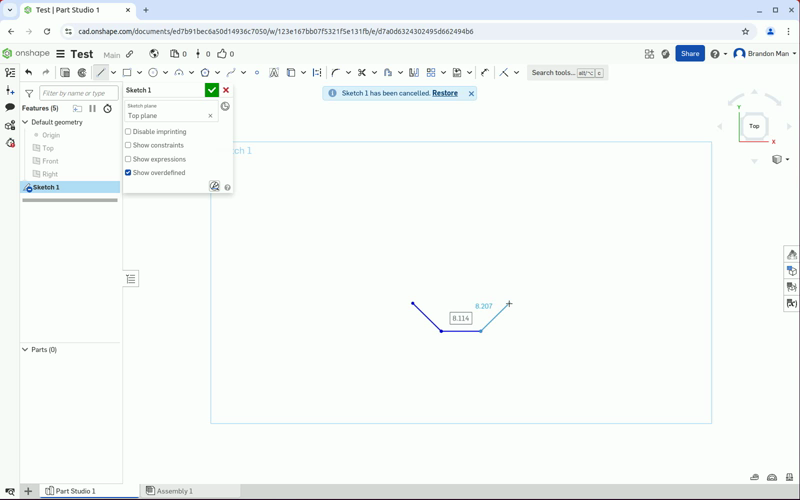
key_up(shift)
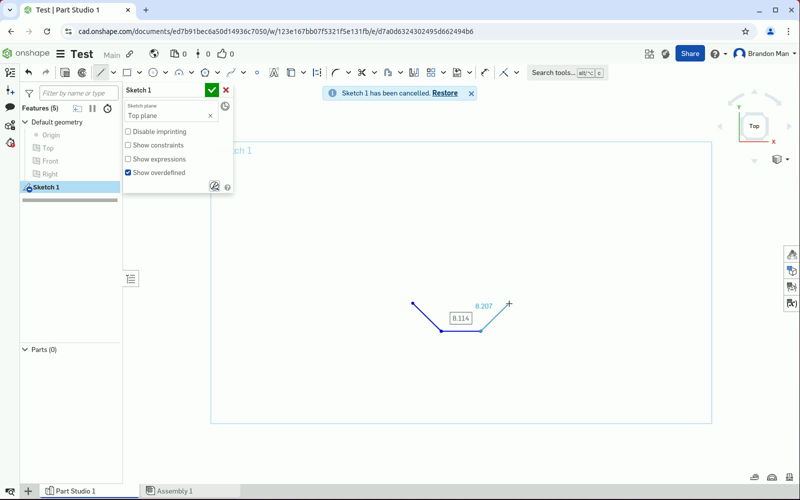
key_down(shift)
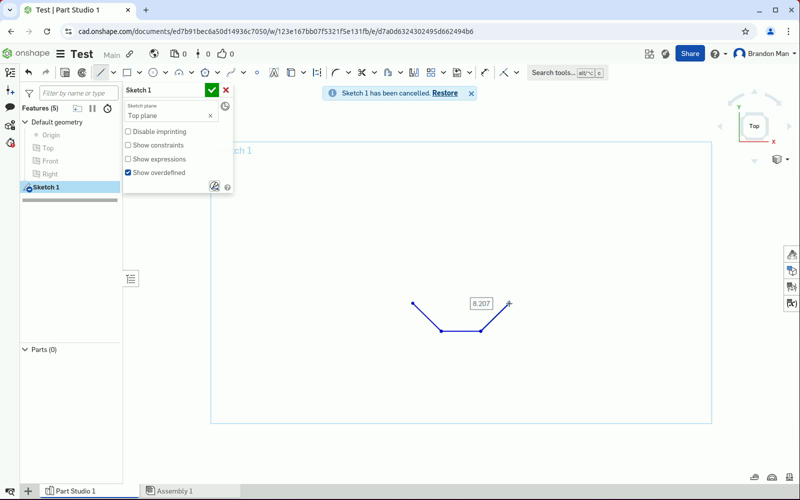
mouse_move(539, 303)
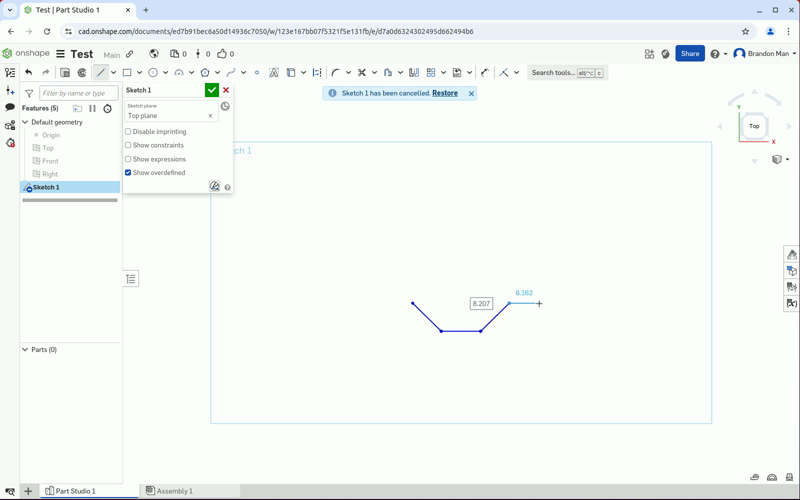
mouse_move(509, 263)
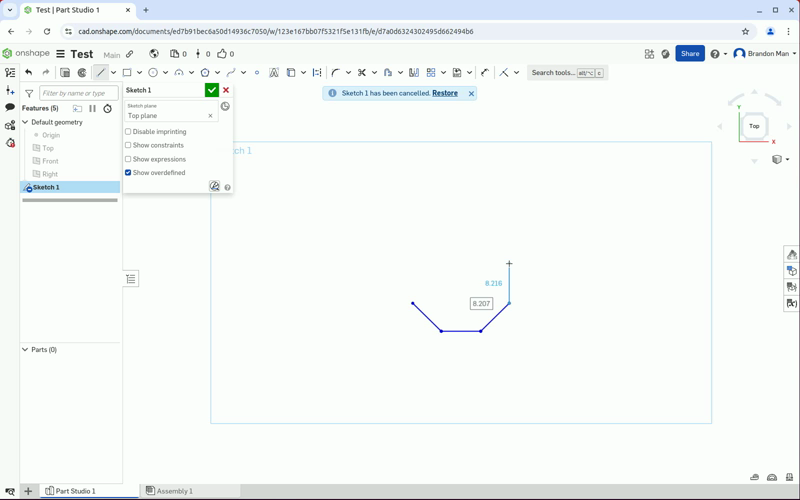
click(509, 263)
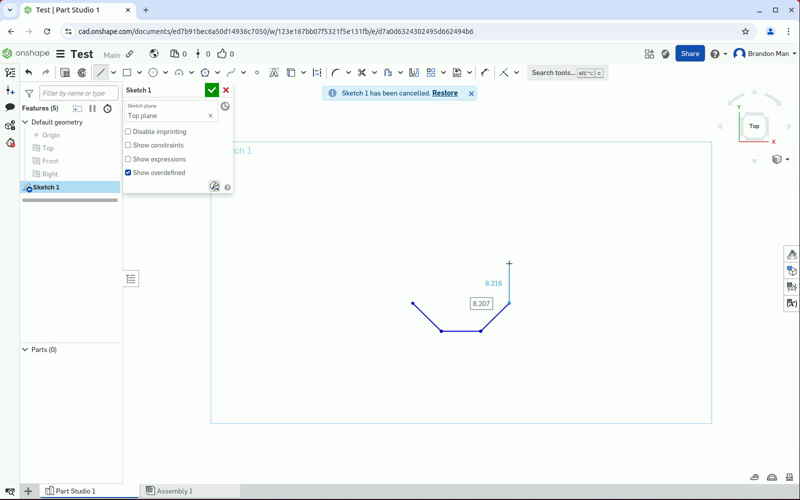
key_up(shift)
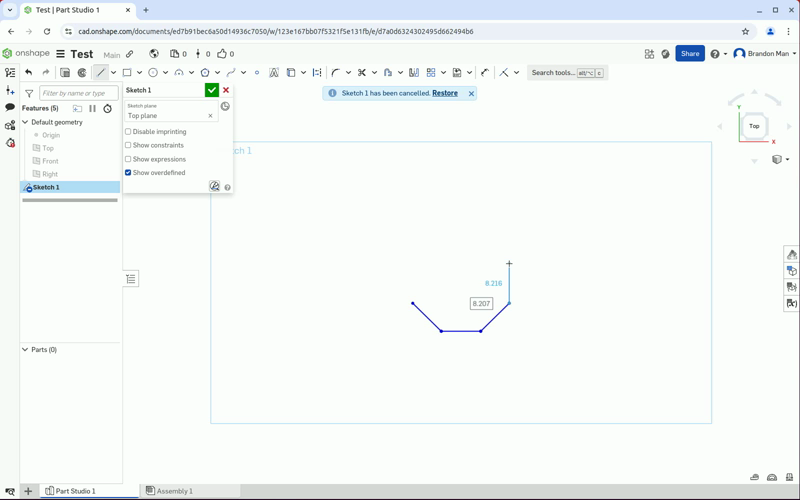
key_down(shift)
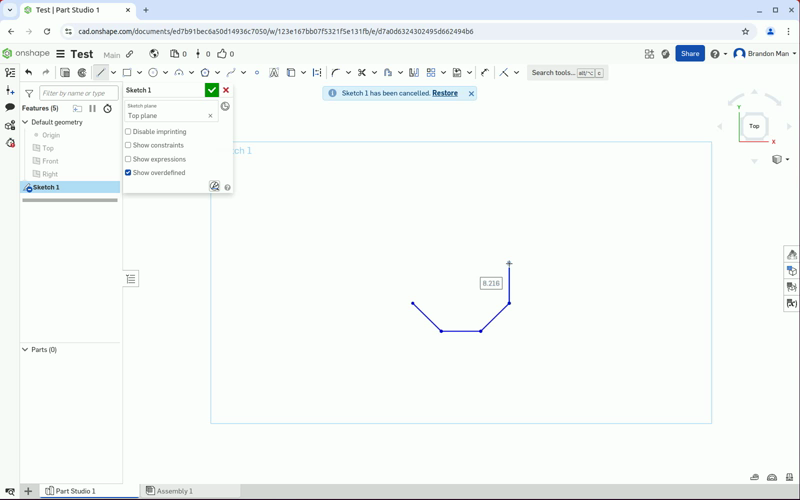
mouse_move(539, 263)
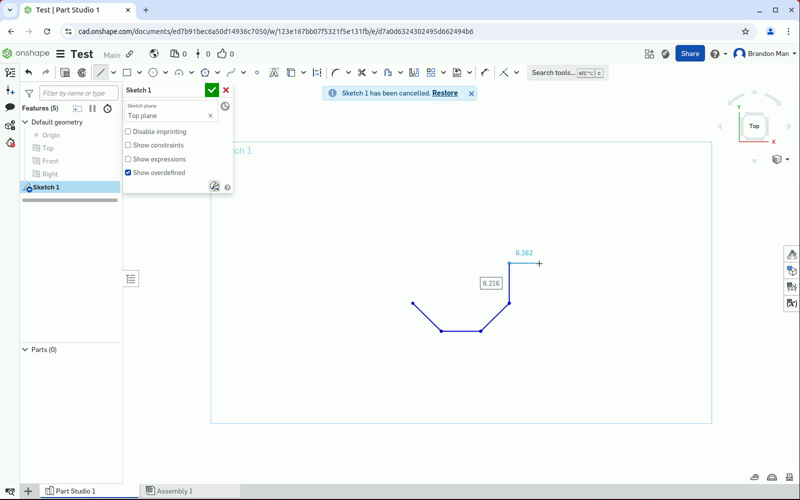
mouse_move(480, 234)
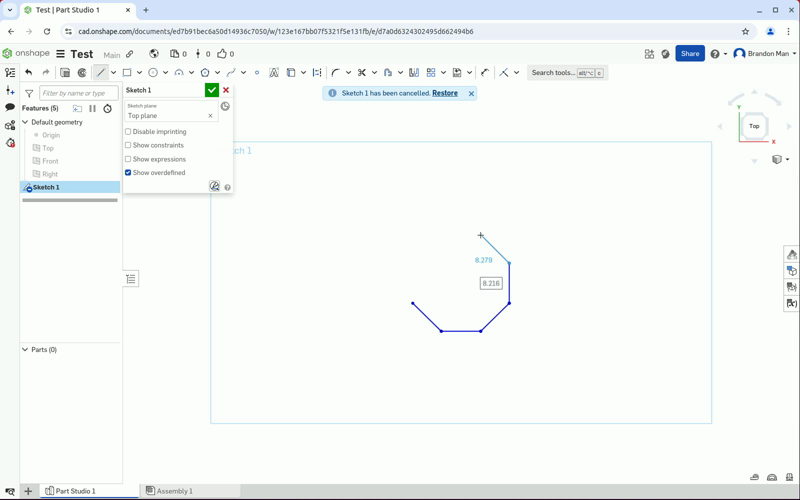
click(480, 234)
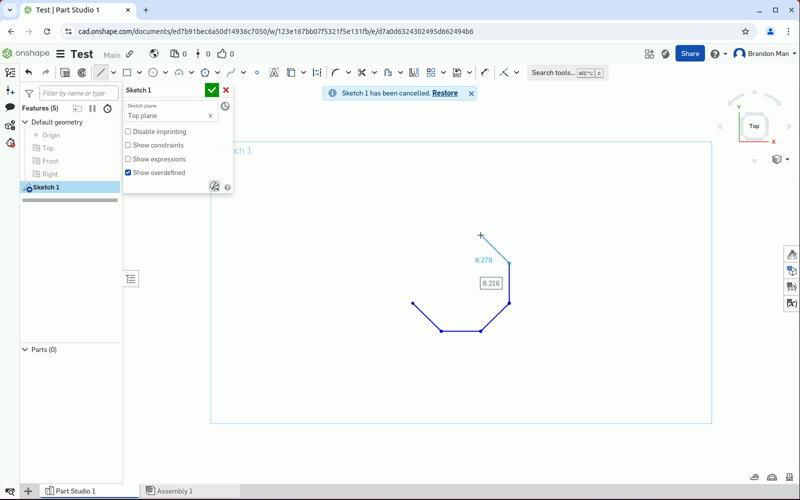
key_up(shift)
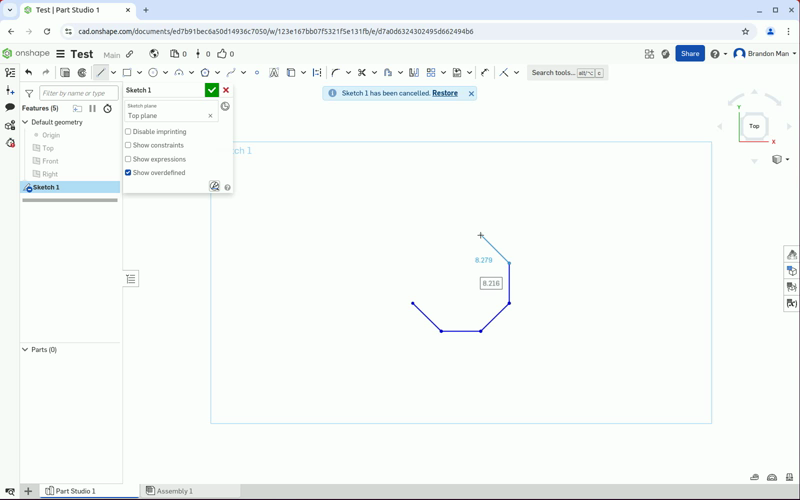
key_down(shift)
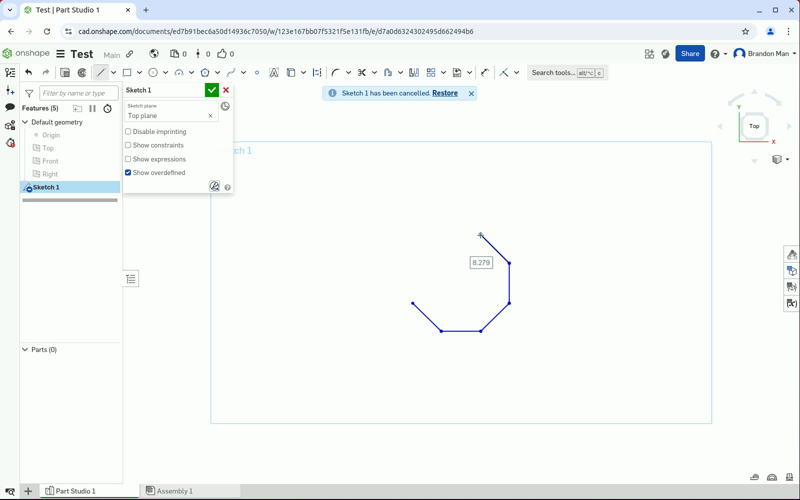
mouse_move(510, 234)
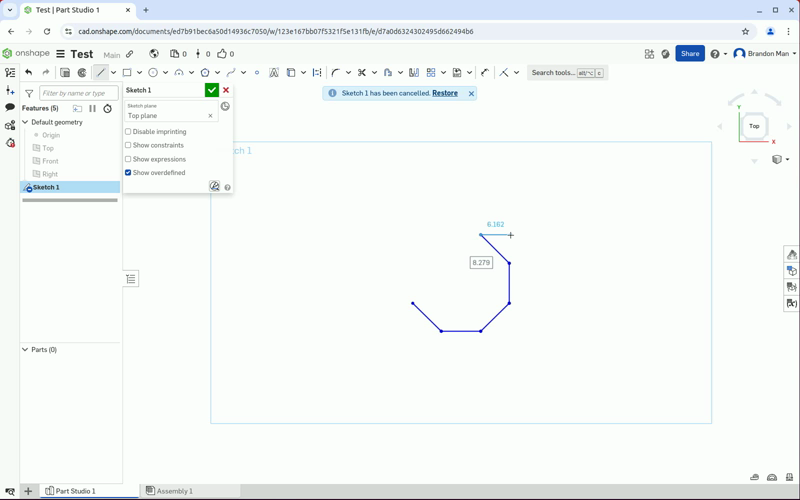
mouse_move(441, 234)
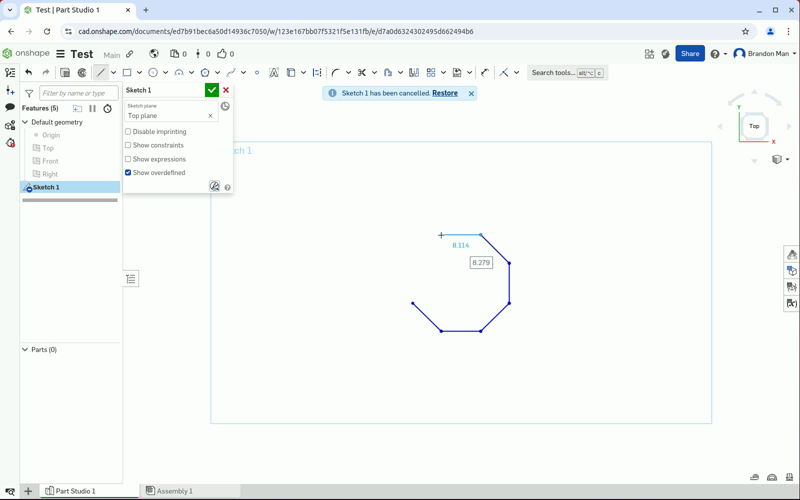
click(441, 234)
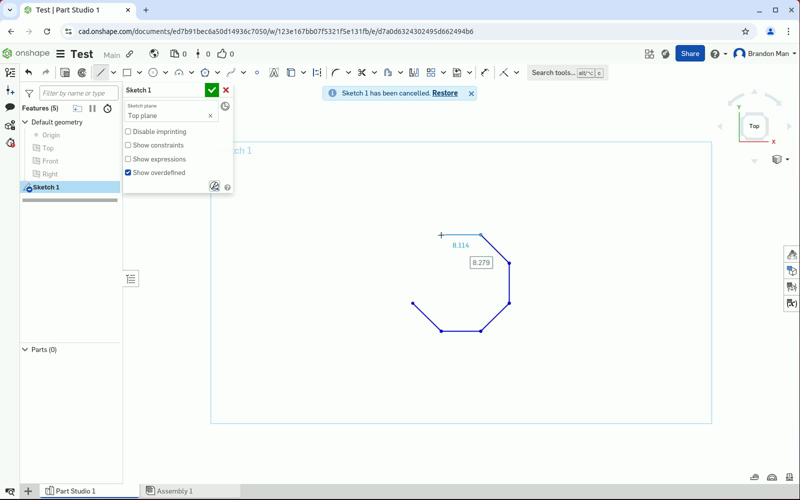
key_up(shift)
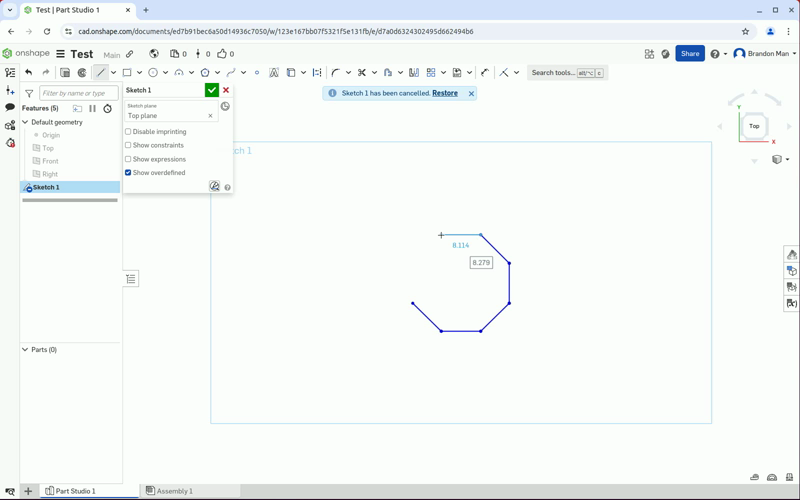
key_down(shift)
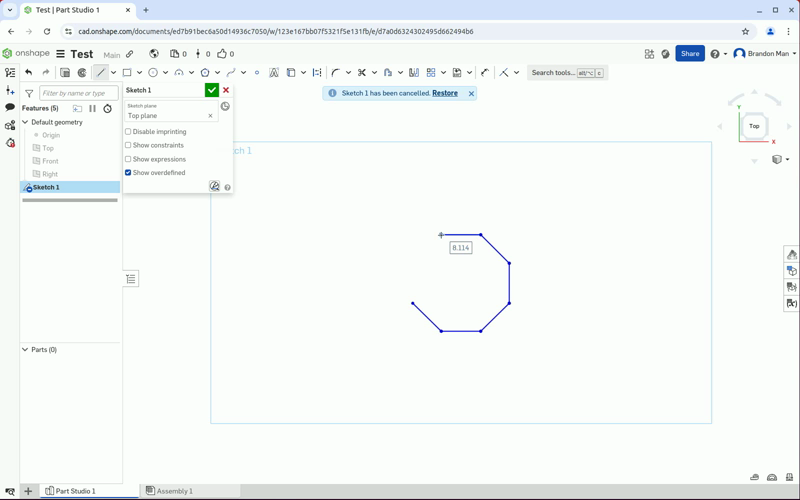
mouse_move(471, 234)
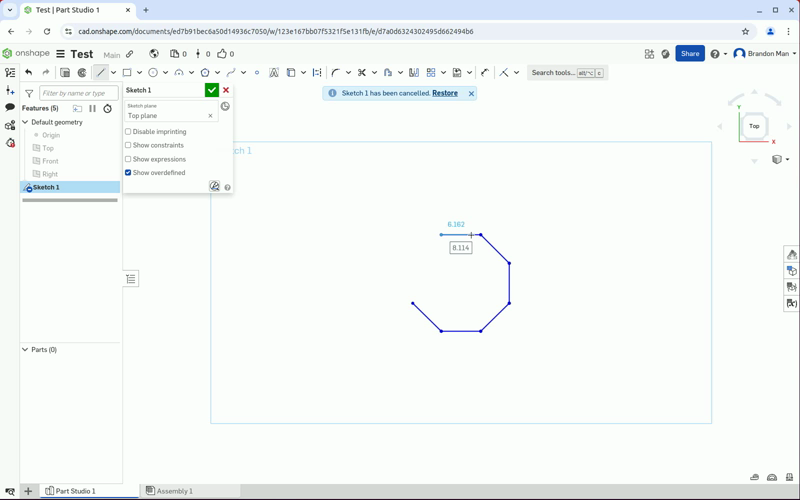
mouse_move(412, 263)
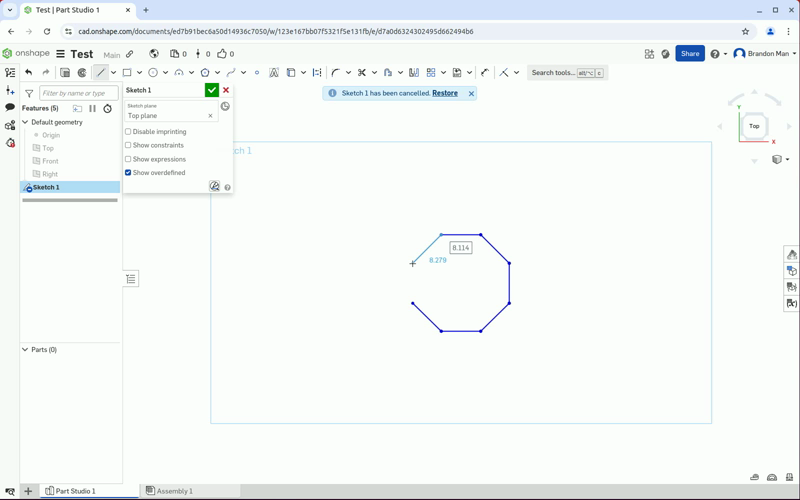
click(412, 263)
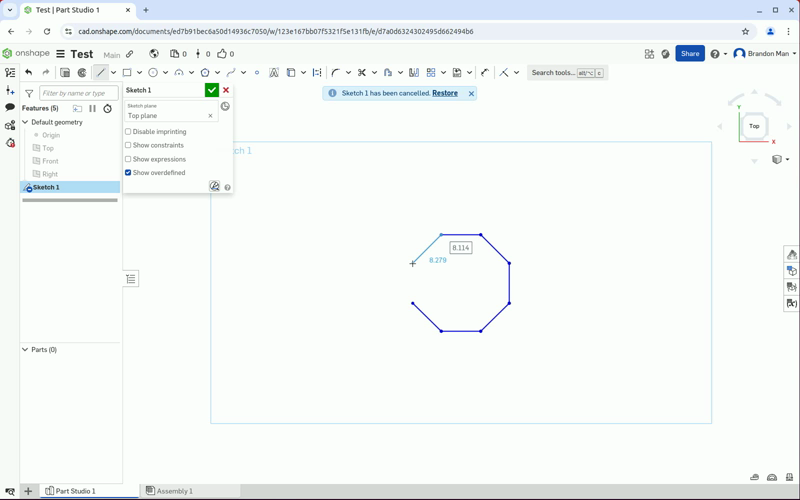
key_up(shift)
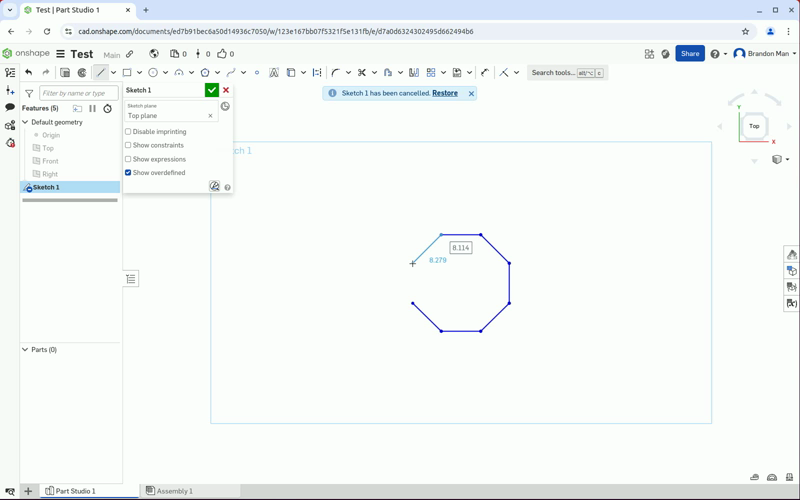
mouse_move(442, 263)
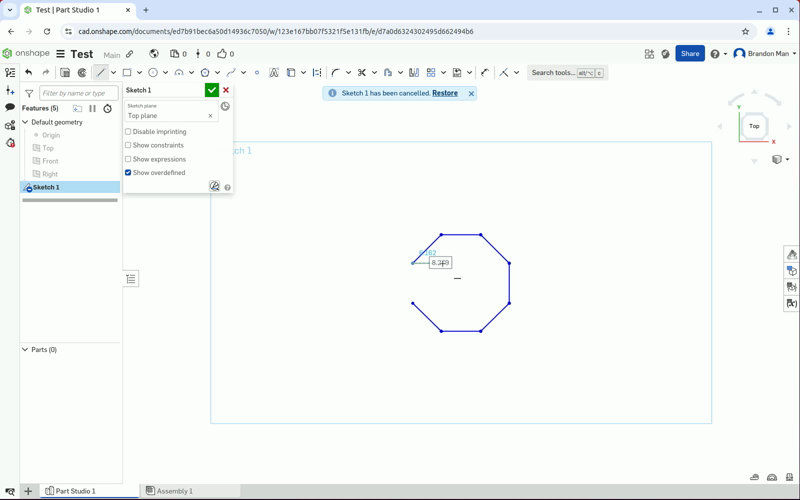
key_down(shift)
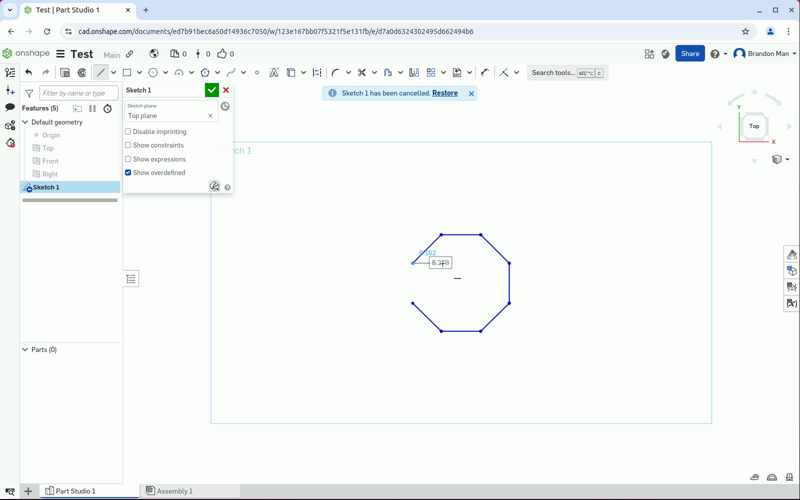
mouse_move(412, 303)
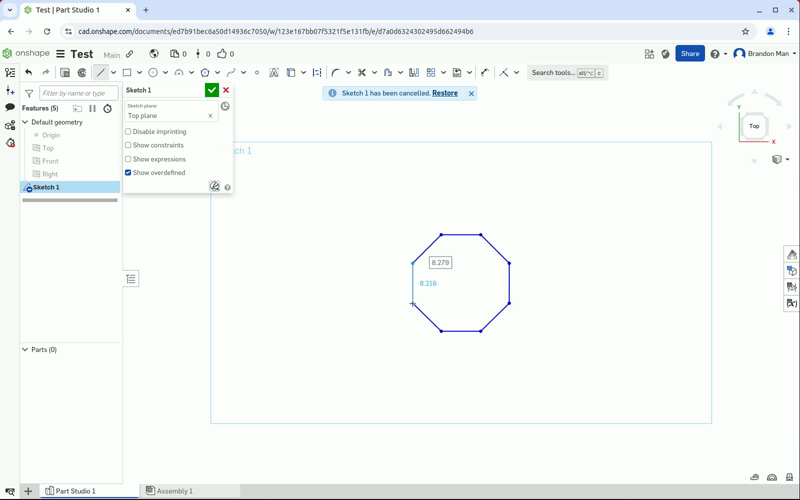
key_up(shift)
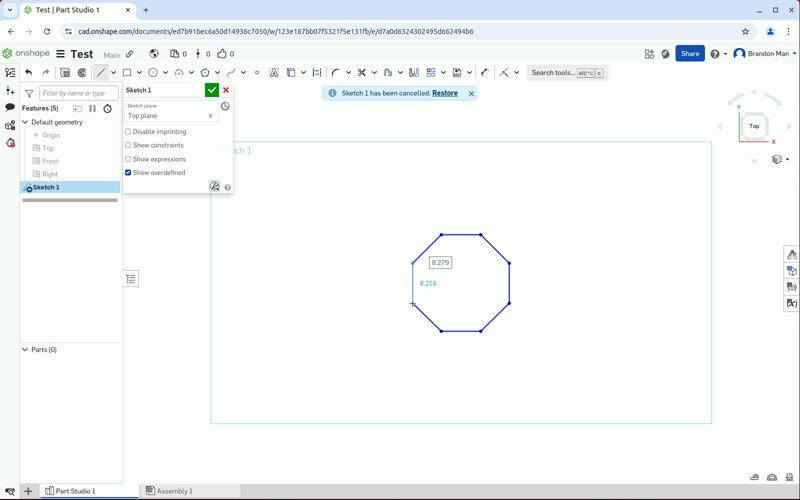
click(412, 303)
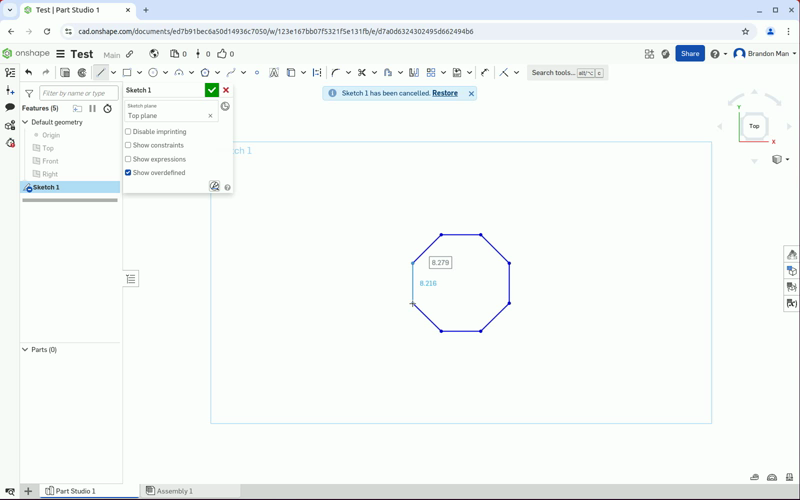
key(esc)
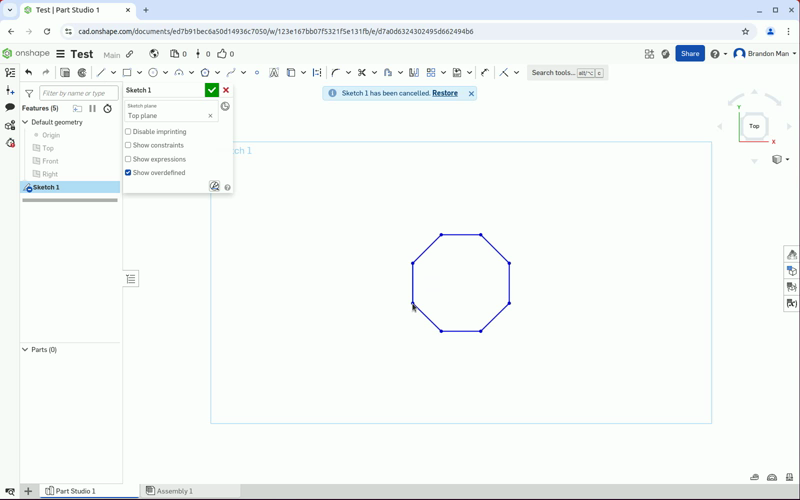
mouse_move(461, 307)
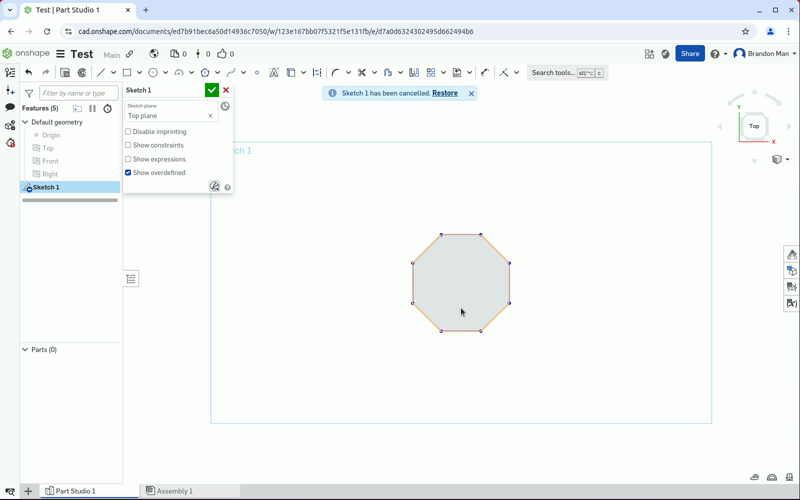
click(461, 307)
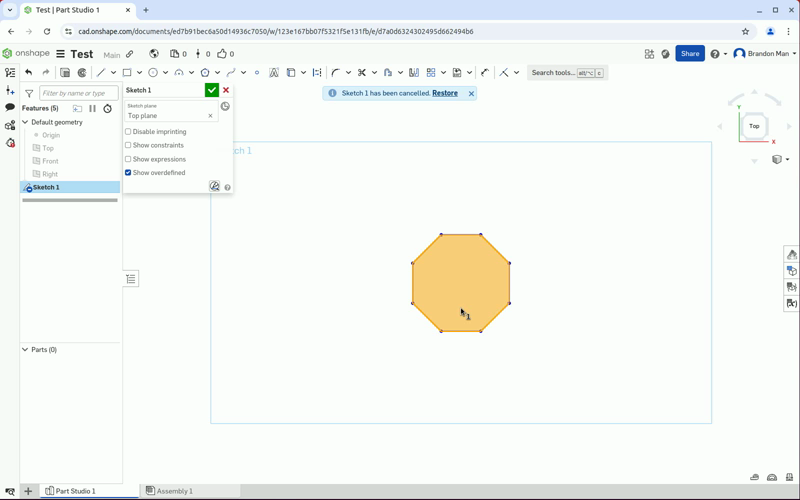
mouse_move(73, 352)
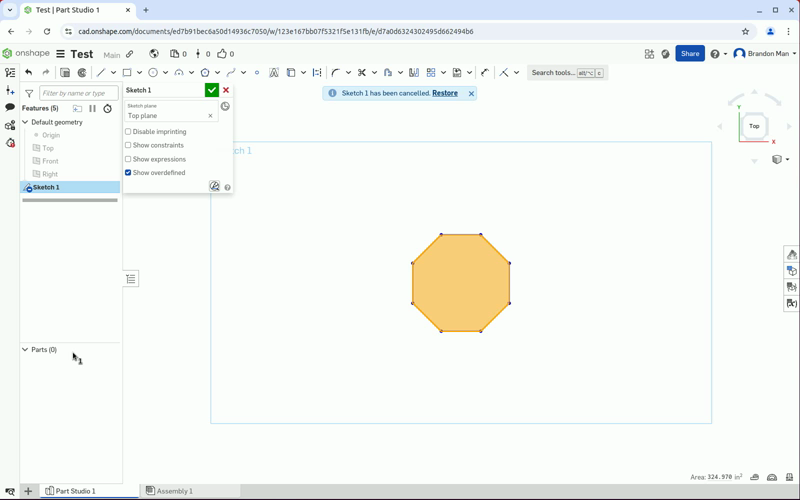
key(shift+y)
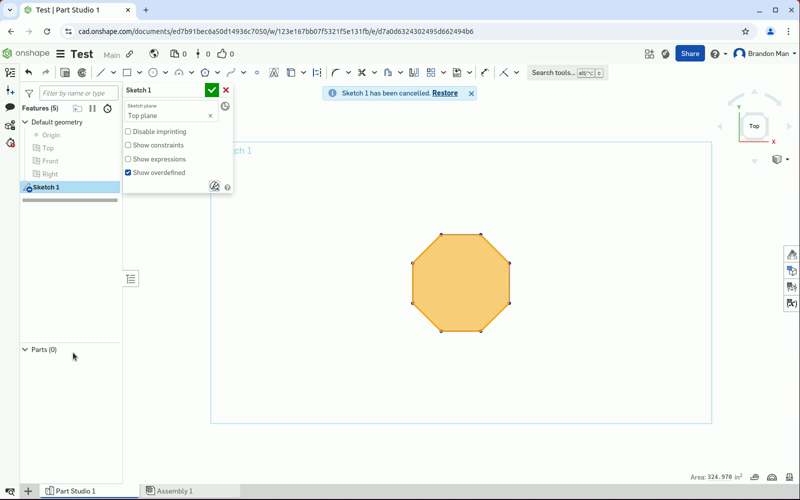
key(shift+e)
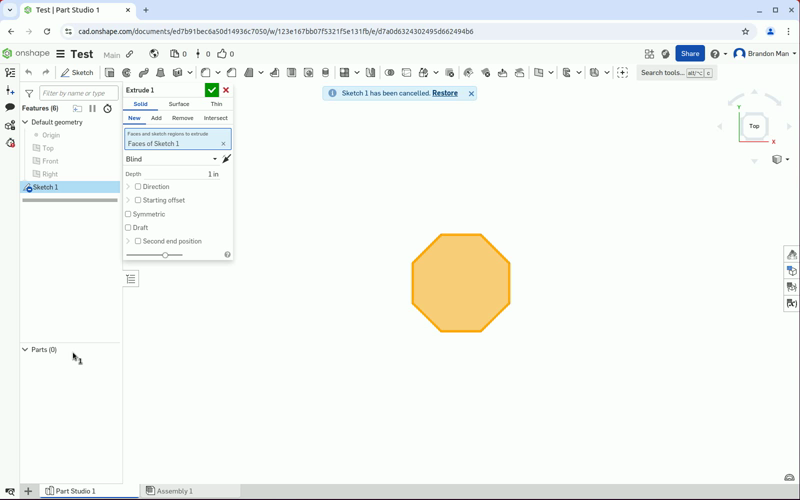
mouse_move(143, 106)
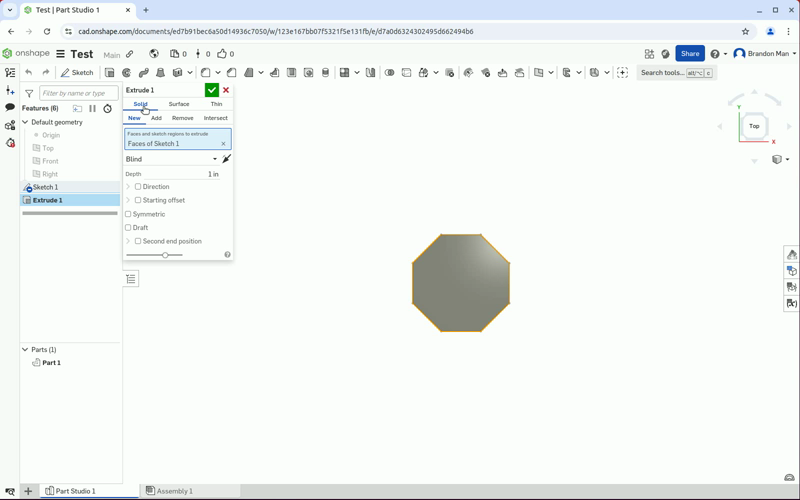
click(143, 106)
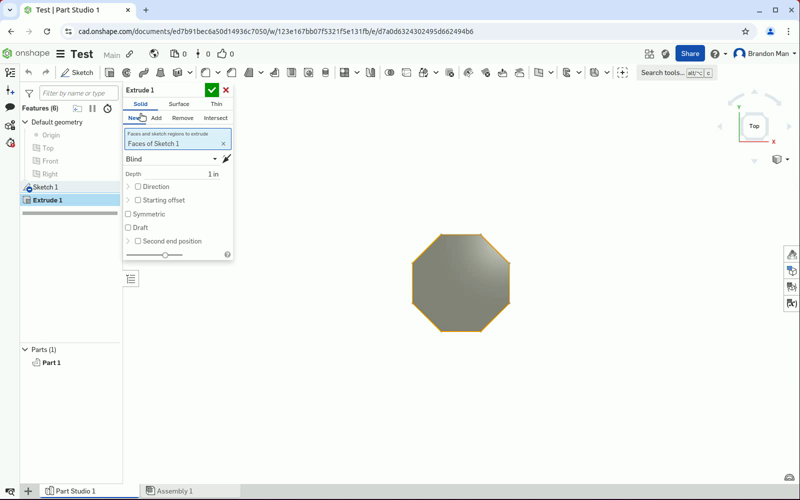
mouse_move(137, 120)
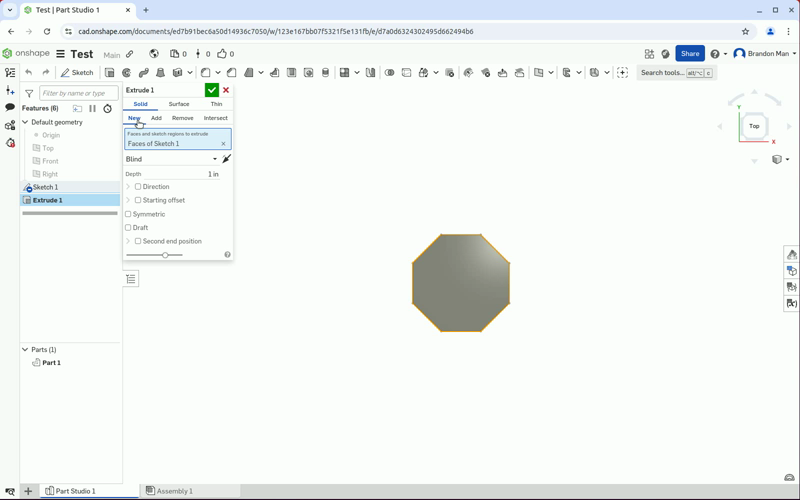
click(137, 120)
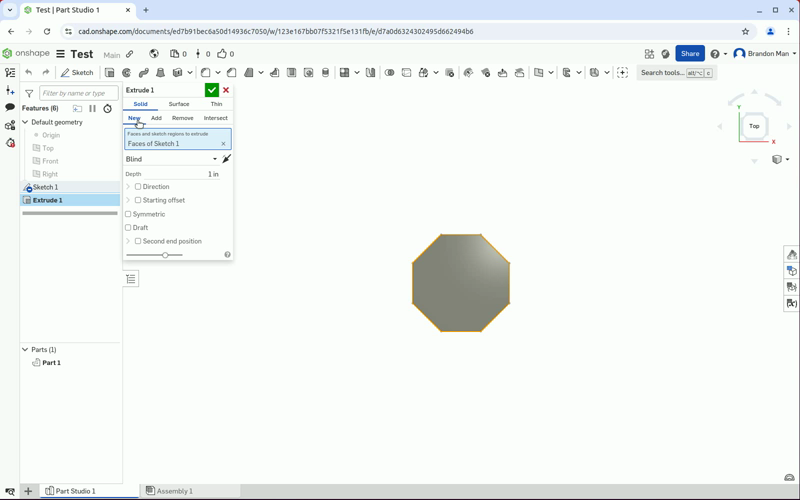
key(tab, 4)
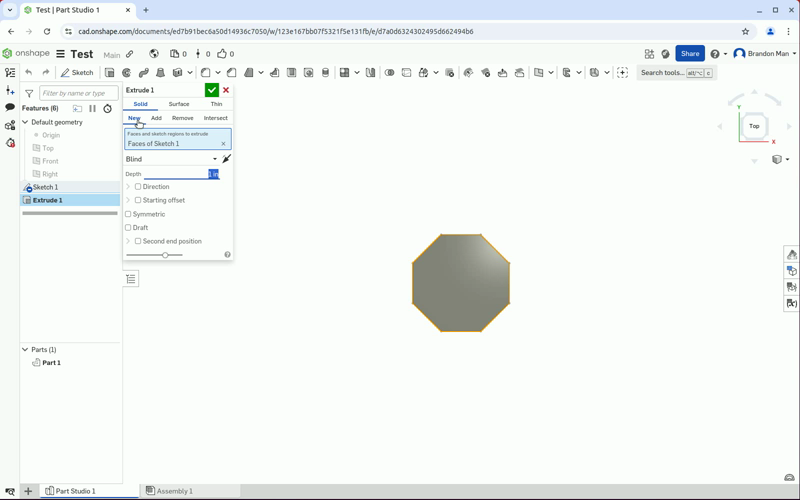
text(23.108)
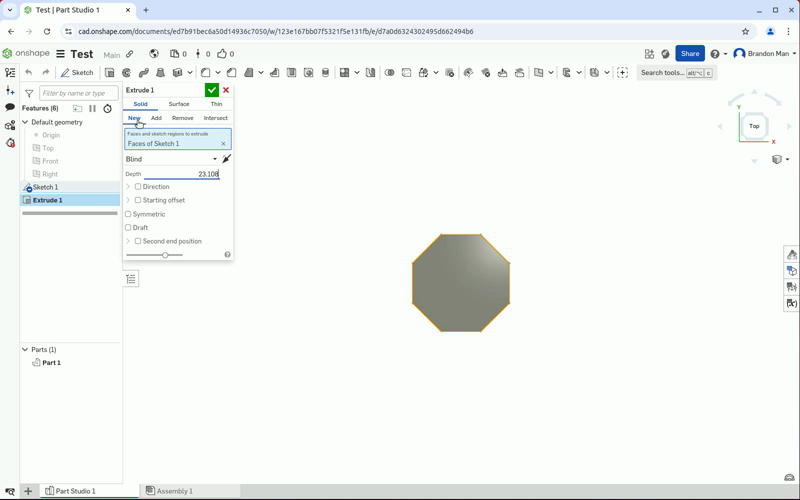
key(enter)
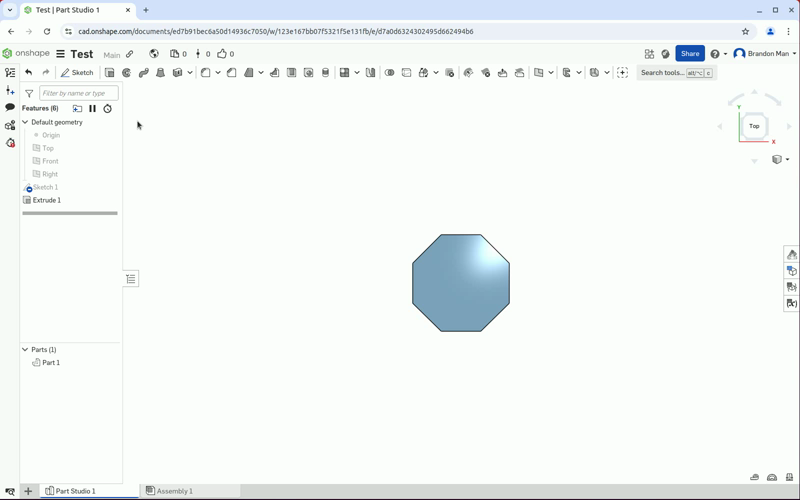
key(shift+h)
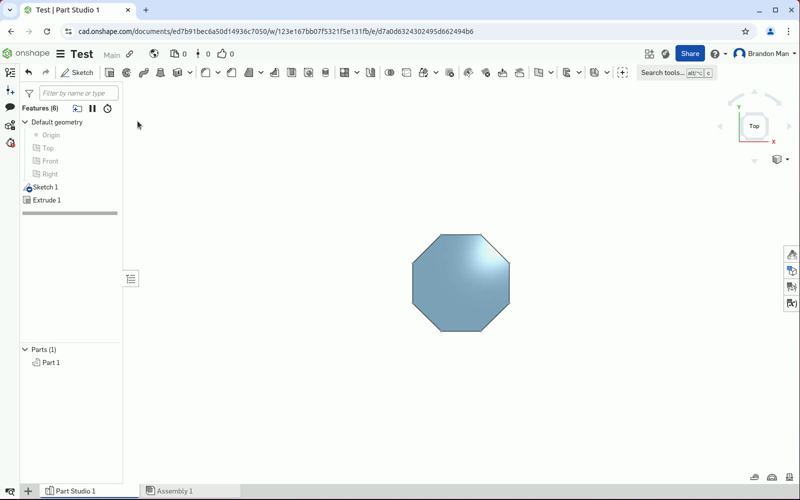
key(shift+h)
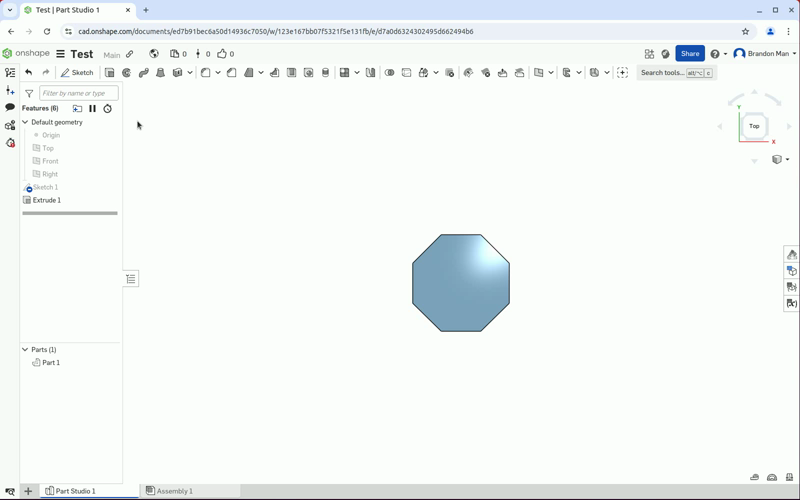
mouse_move(73, 189)
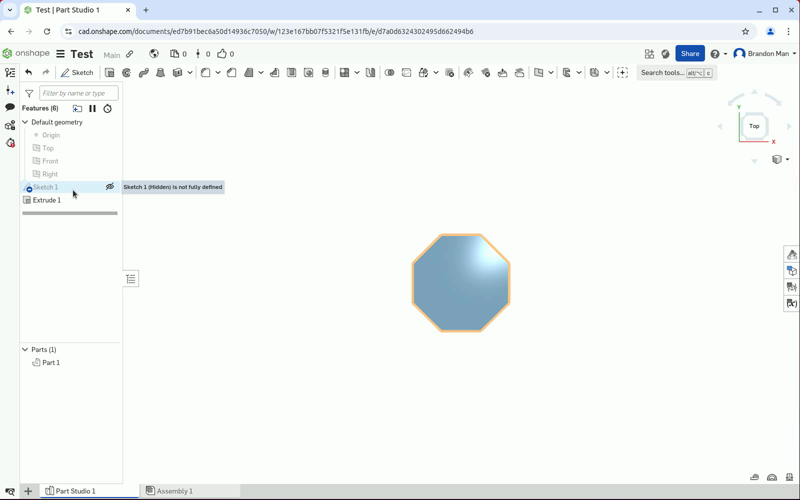
click(73, 189)
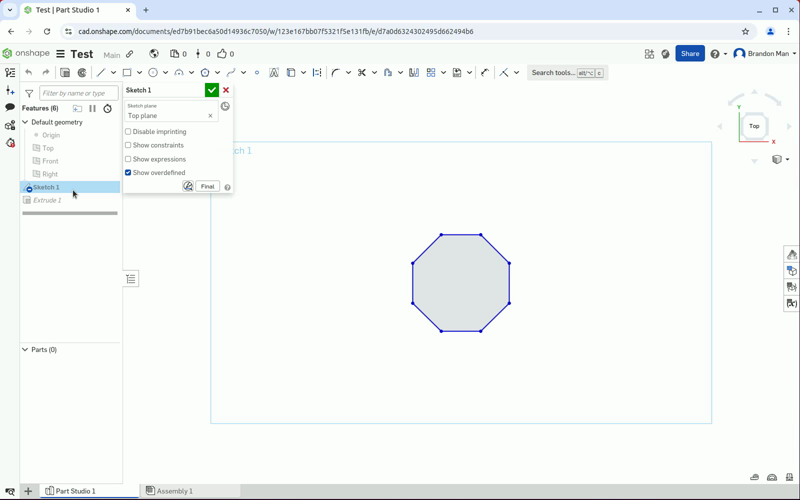
mouse_move(229, 92)
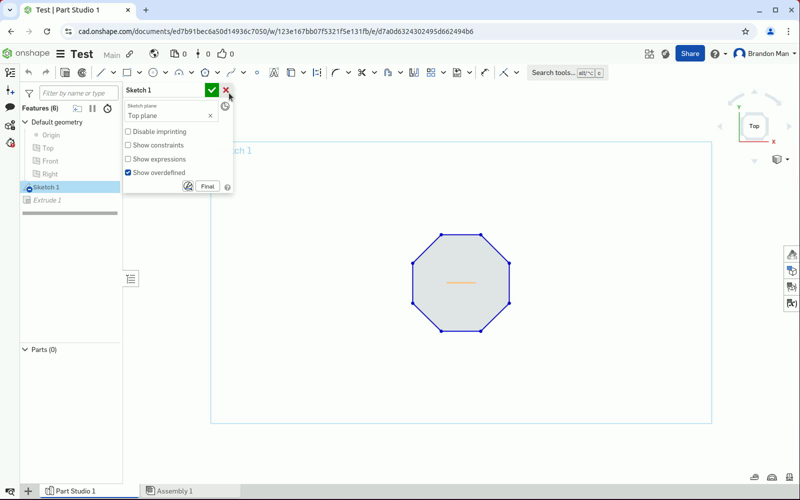
click(229, 92)
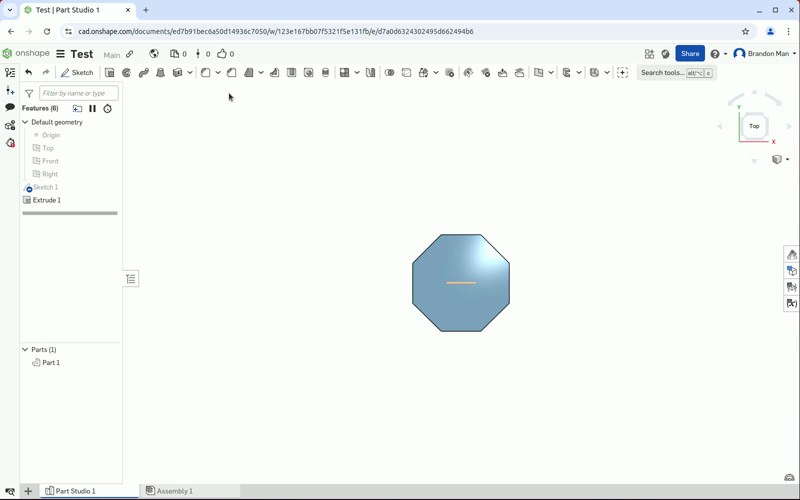
mouse_move(541, 75)
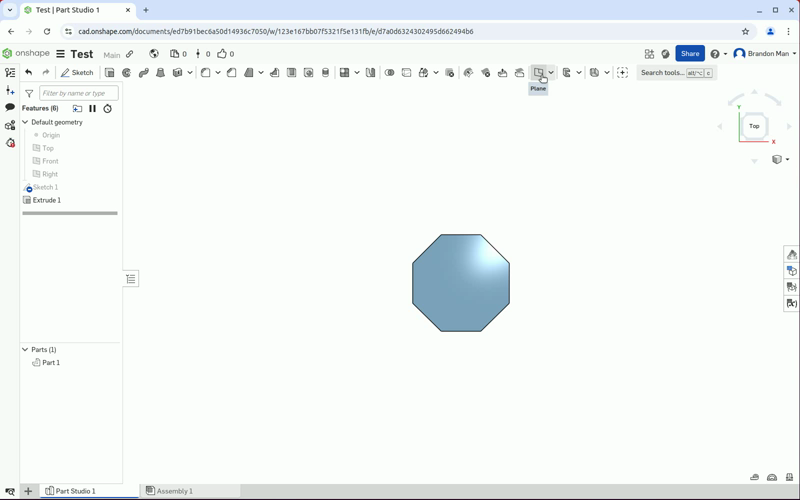
click(541, 75)
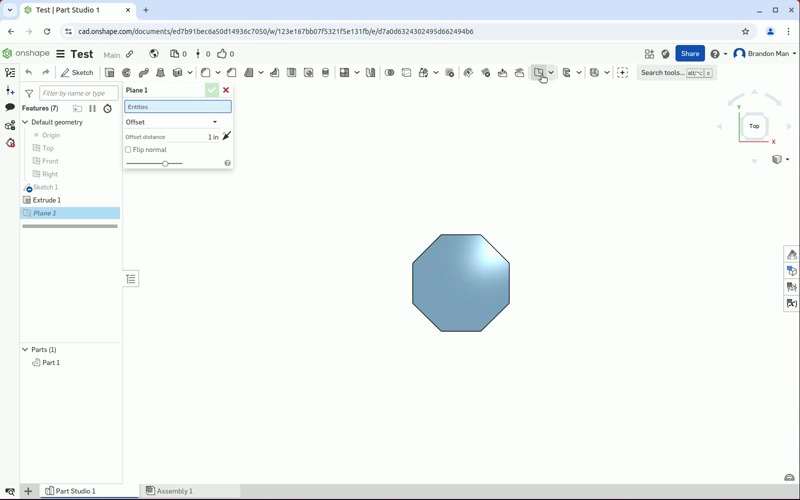
mouse_move(73, 150)
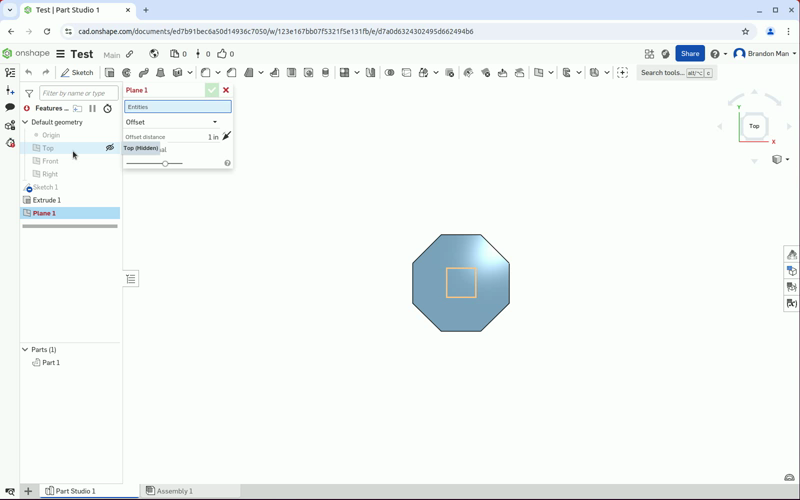
click(73, 150)
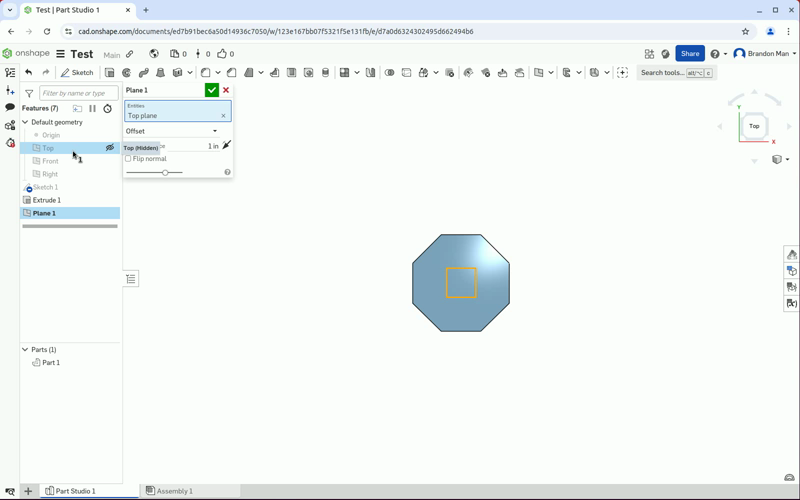
key(tab, 2)
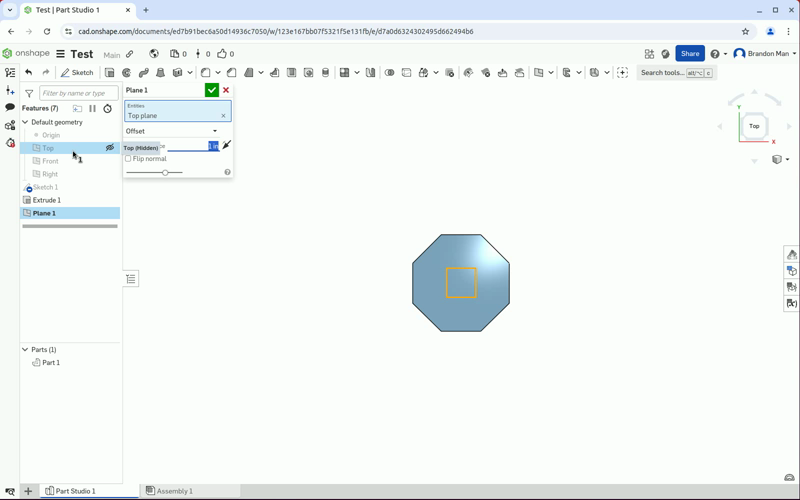
text(23.108)
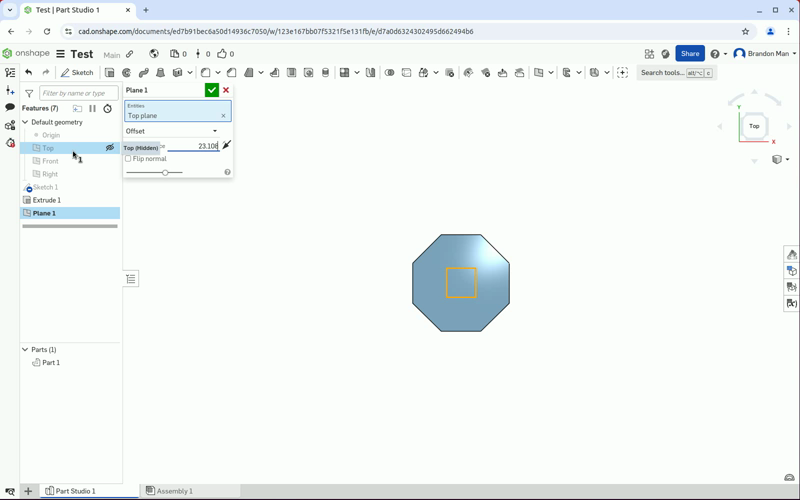
key(enter, 2)
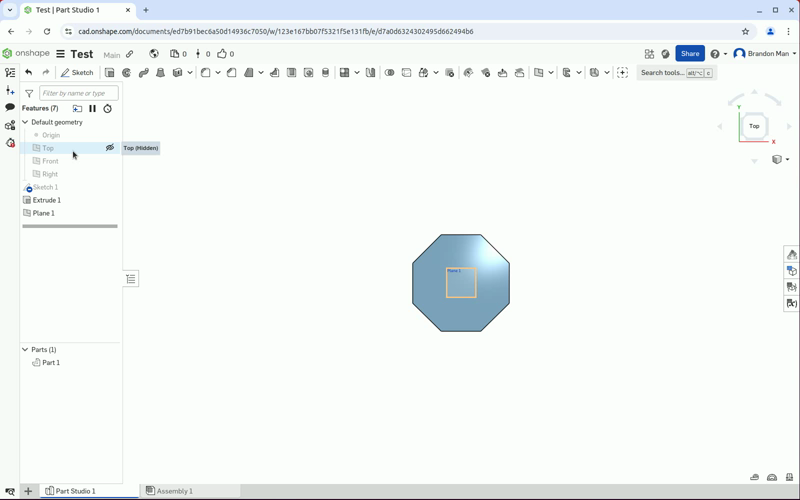
key(shift+s)
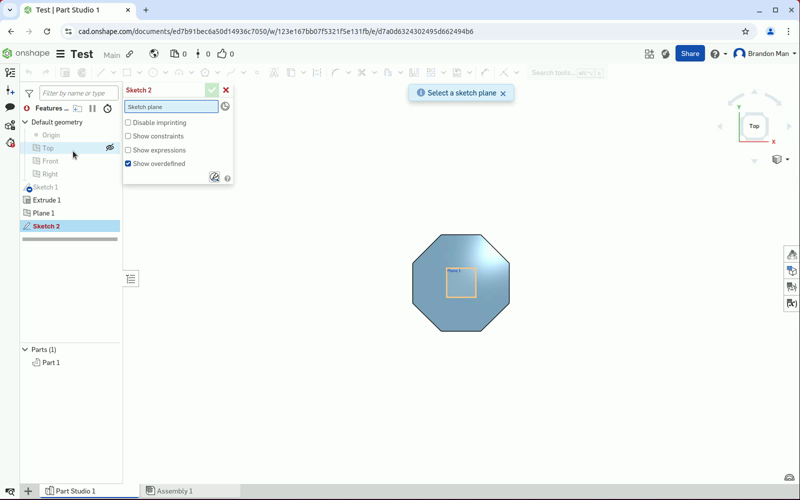
mouse_move(73, 215)
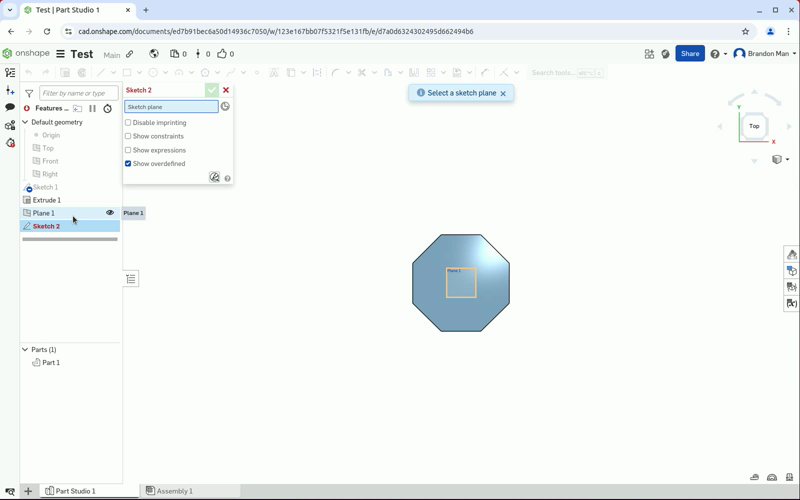
click(73, 215)
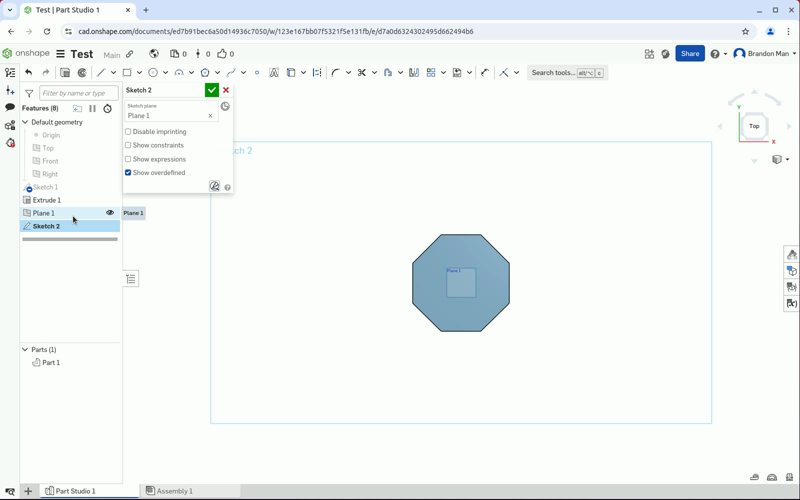
mouse_move(73, 352)
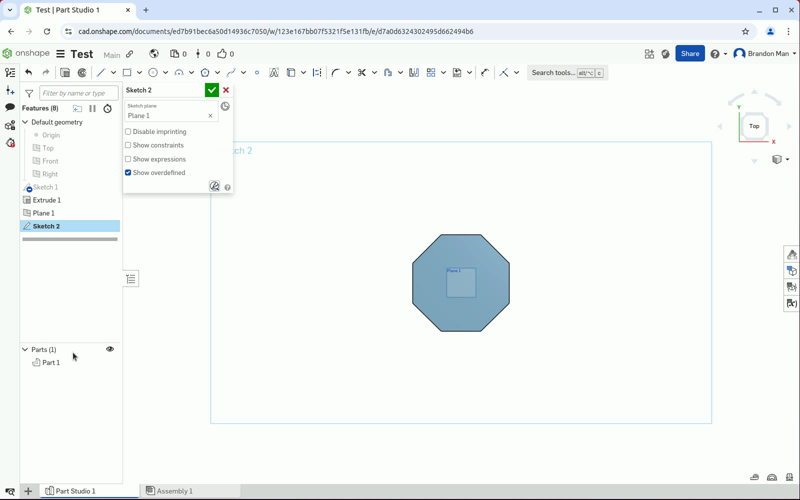
key(y)
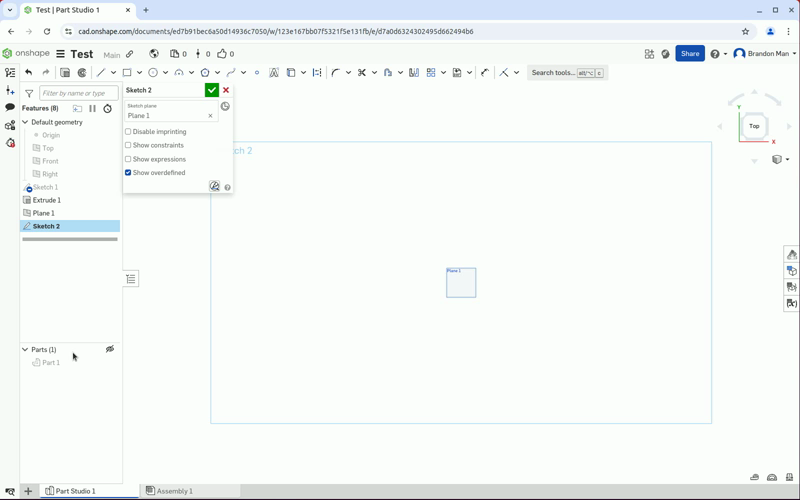
key(l)
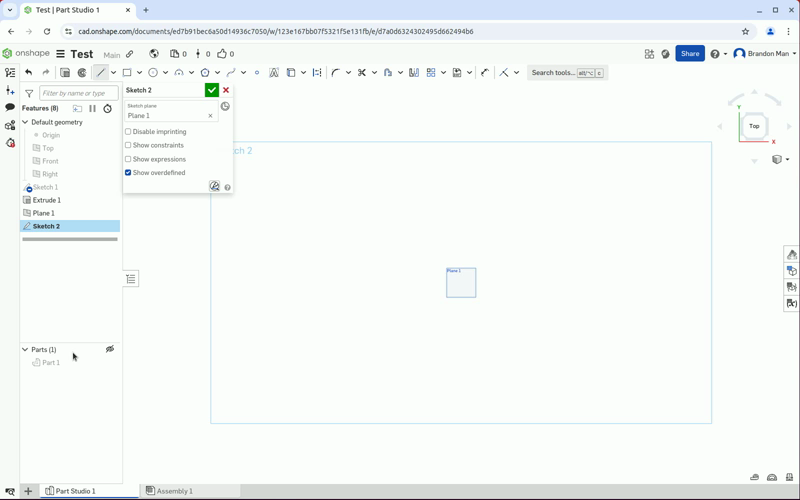
key_down(shift)
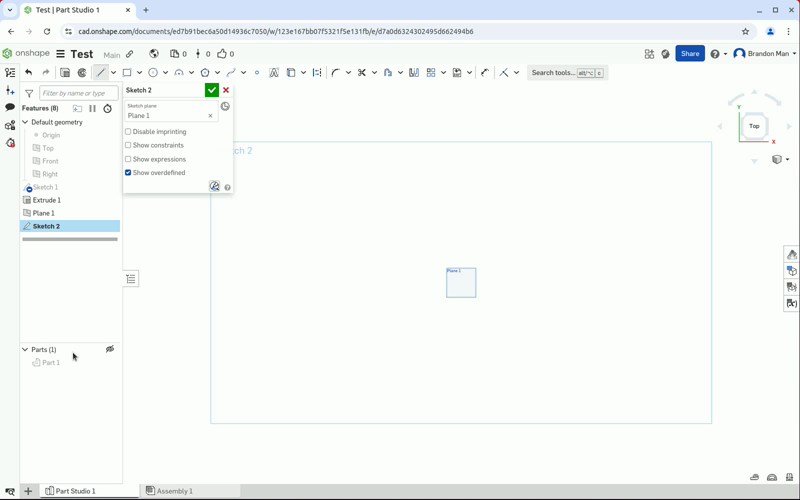
mouse_move(416, 301)
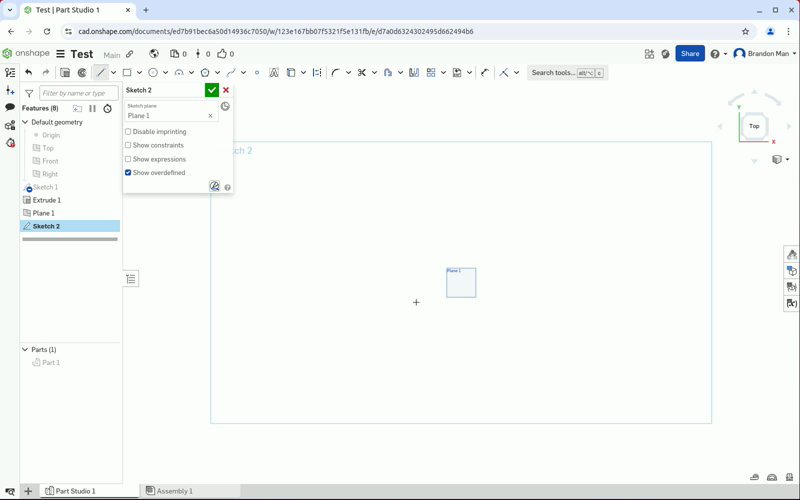
click(416, 301)
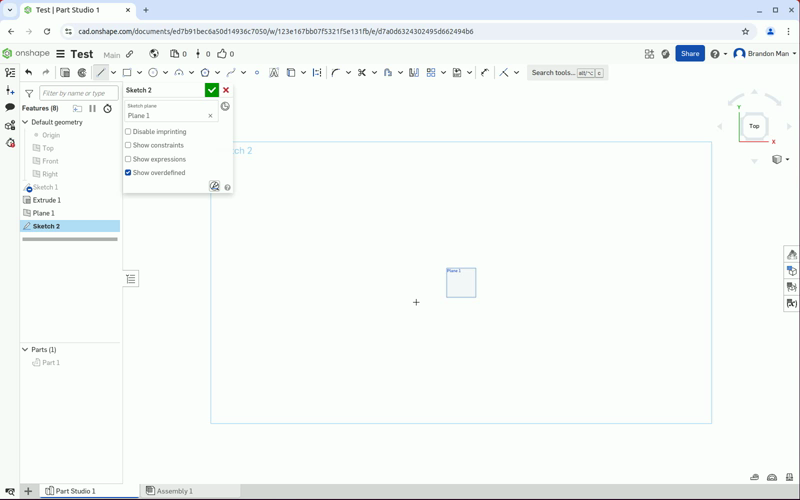
key_up(shift)
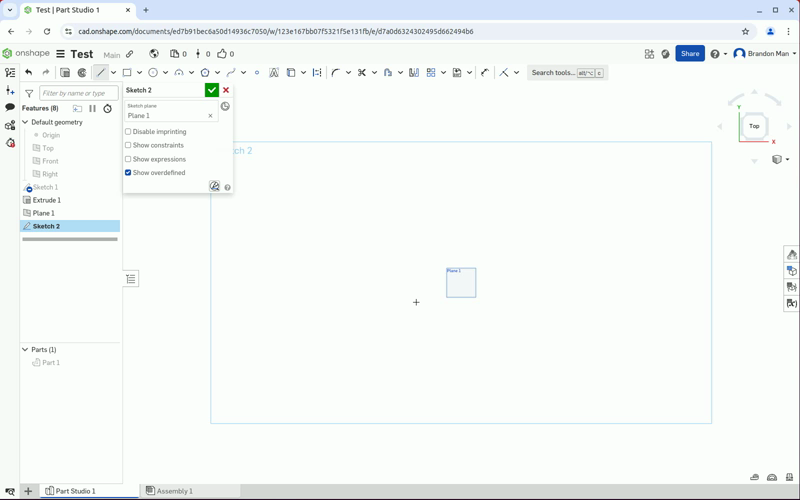
key_down(shift)
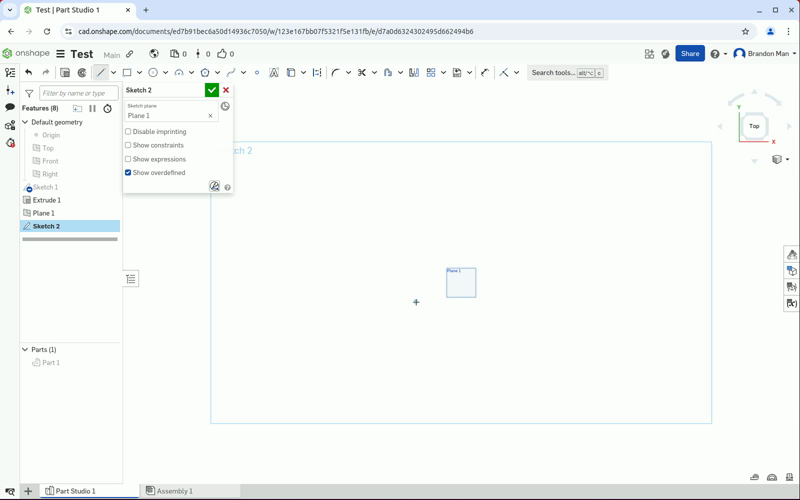
mouse_move(446, 301)
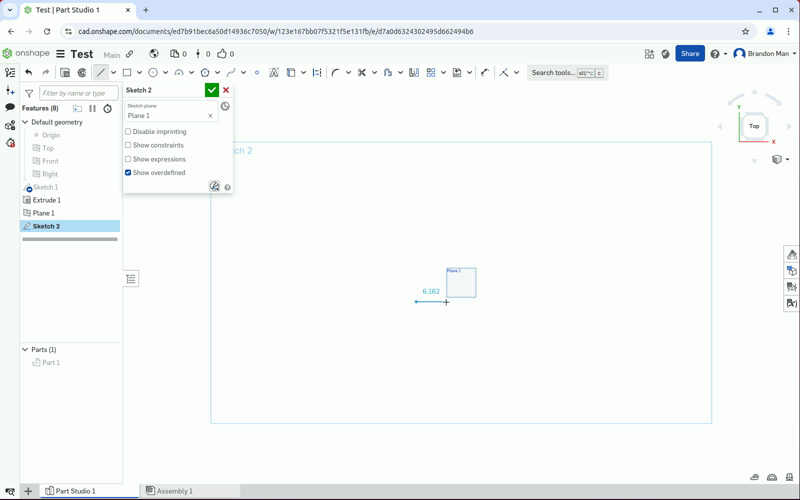
mouse_move(442, 328)
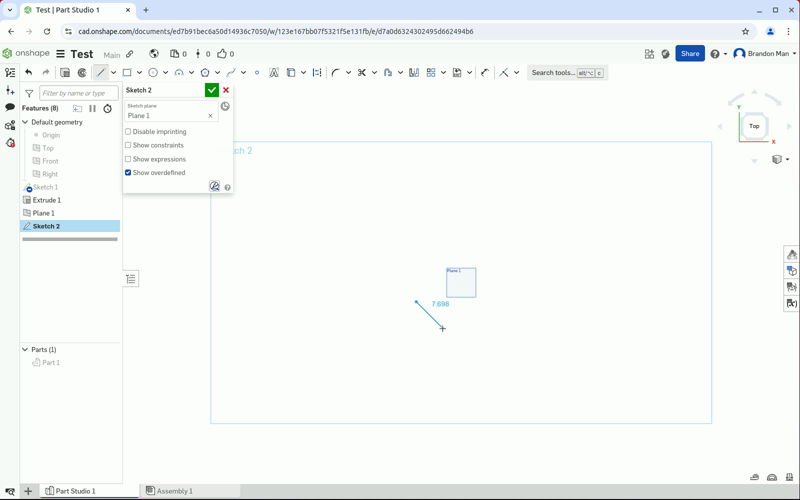
click(442, 328)
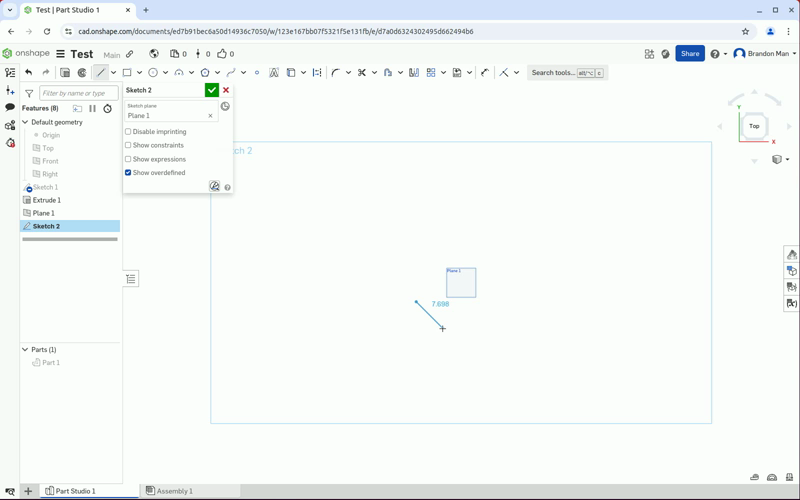
key_up(shift)
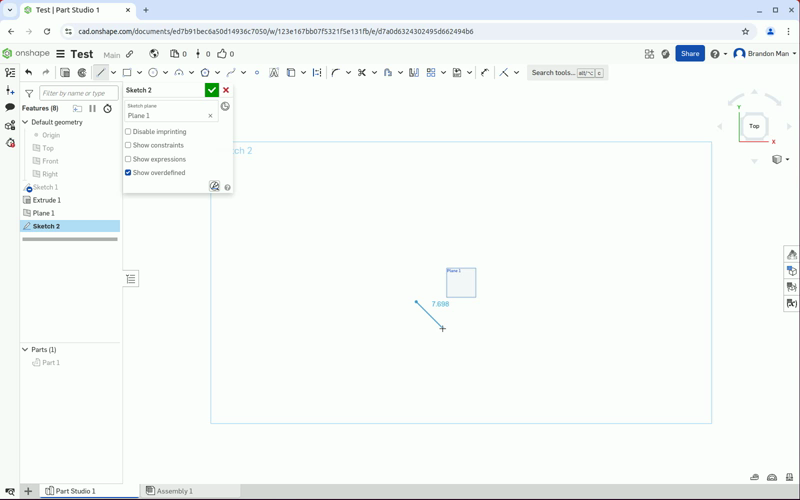
key_down(shift)
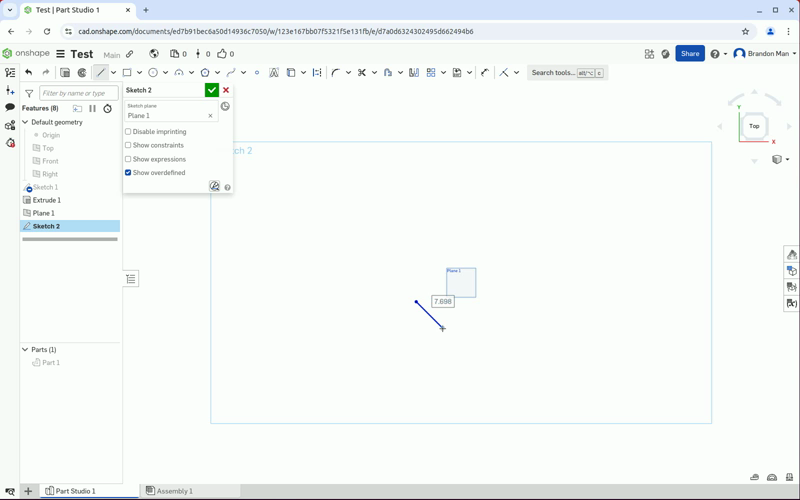
mouse_move(472, 328)
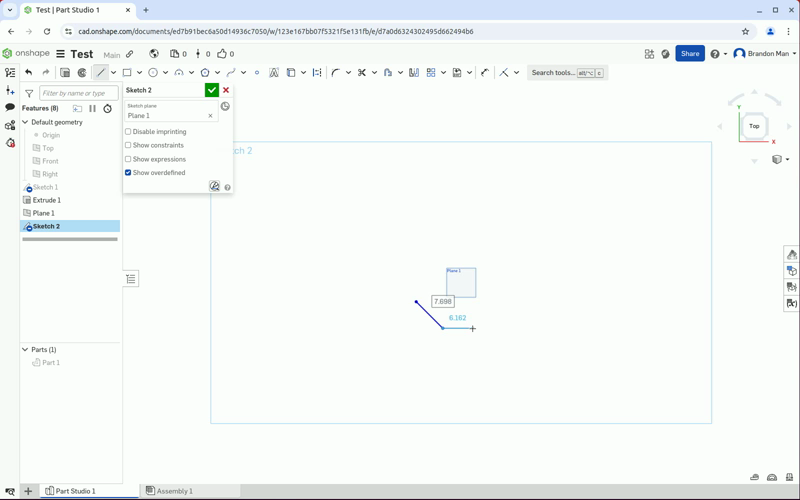
mouse_move(480, 328)
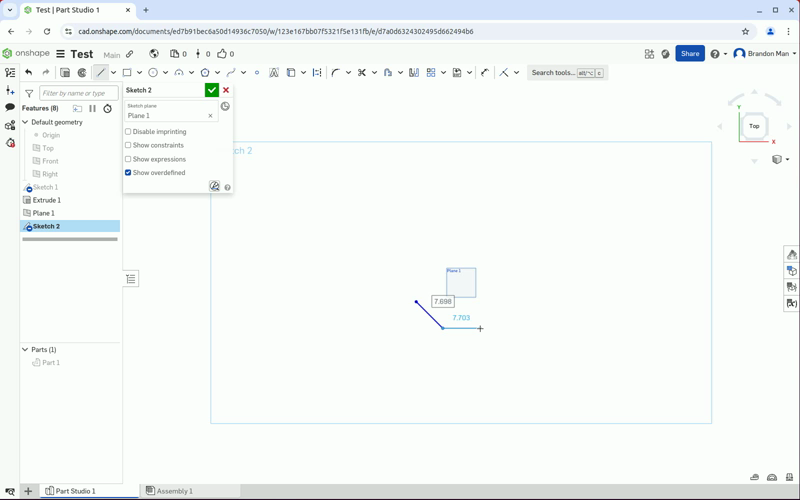
click(480, 328)
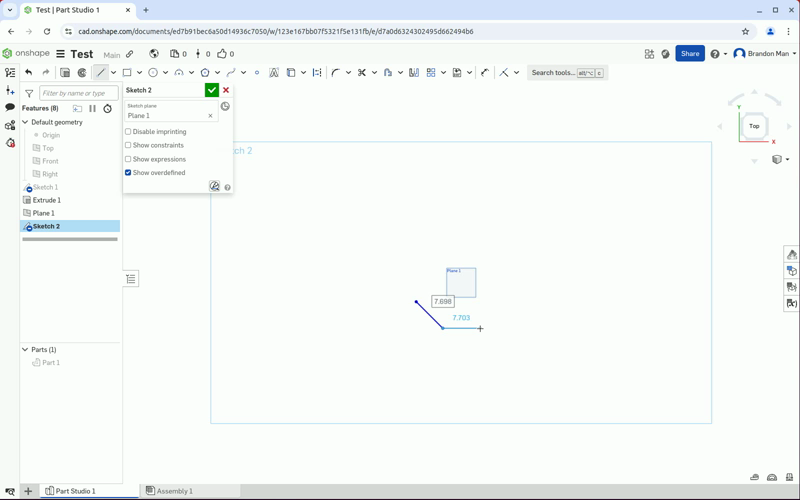
key_up(shift)
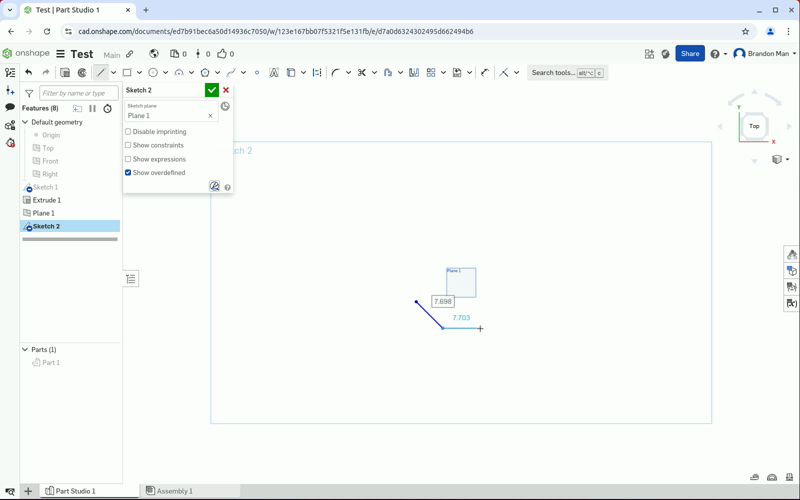
key_down(shift)
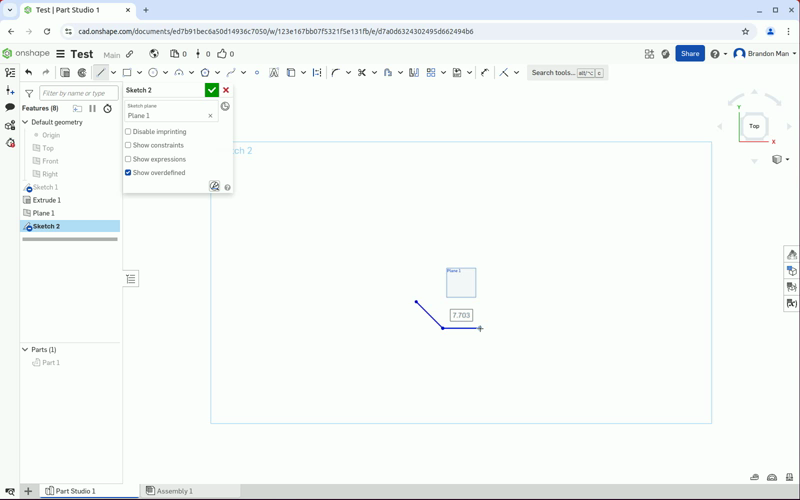
mouse_move(510, 328)
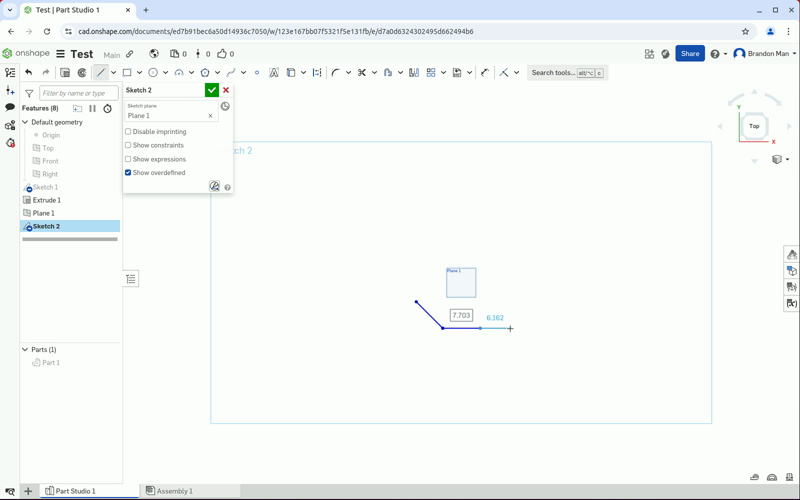
mouse_move(506, 301)
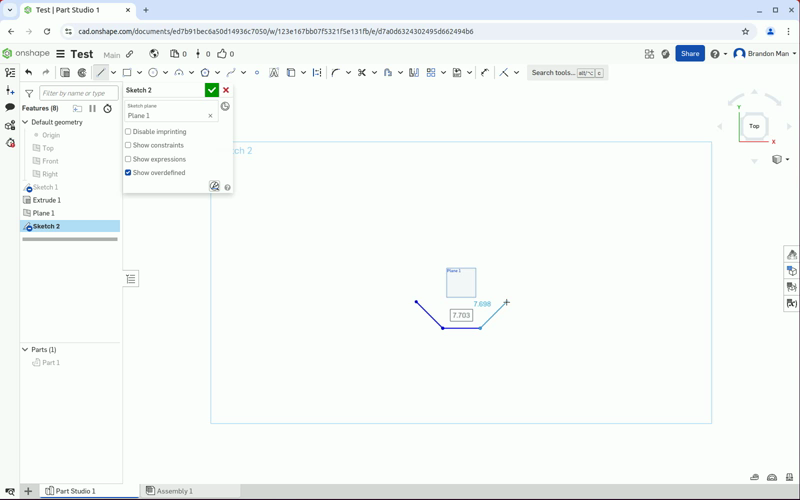
click(506, 301)
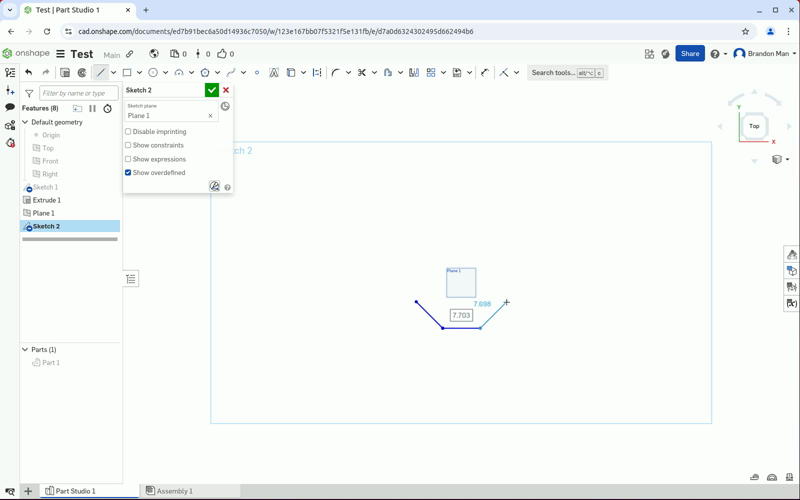
key_up(shift)
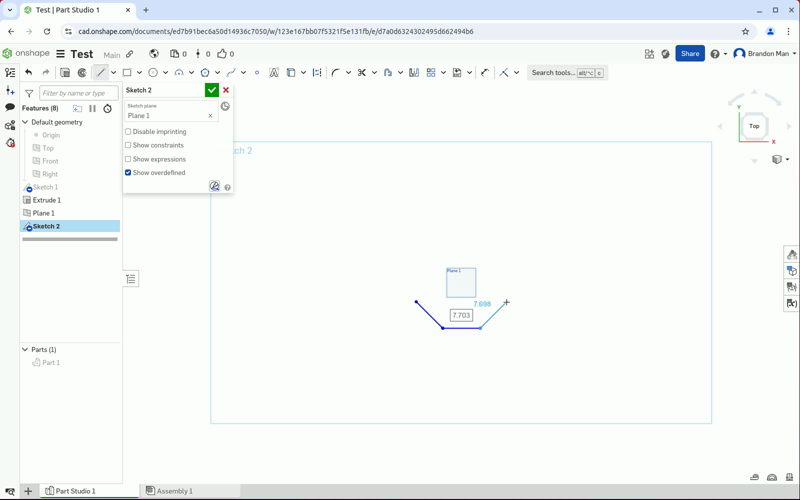
key_down(shift)
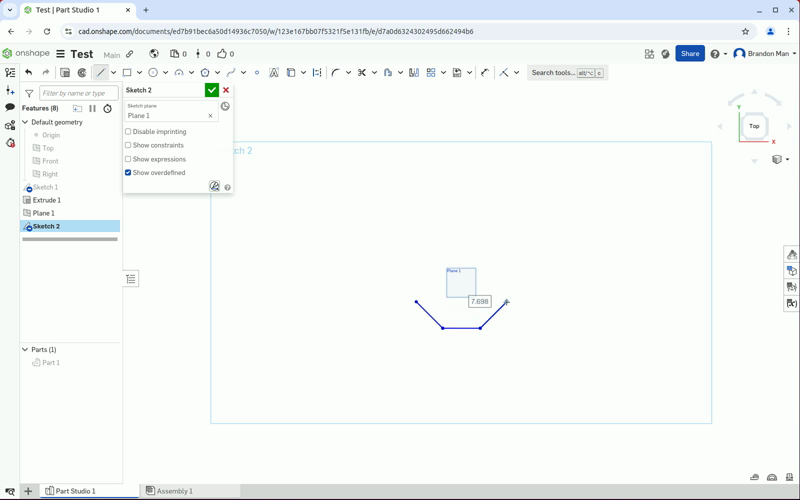
mouse_move(536, 301)
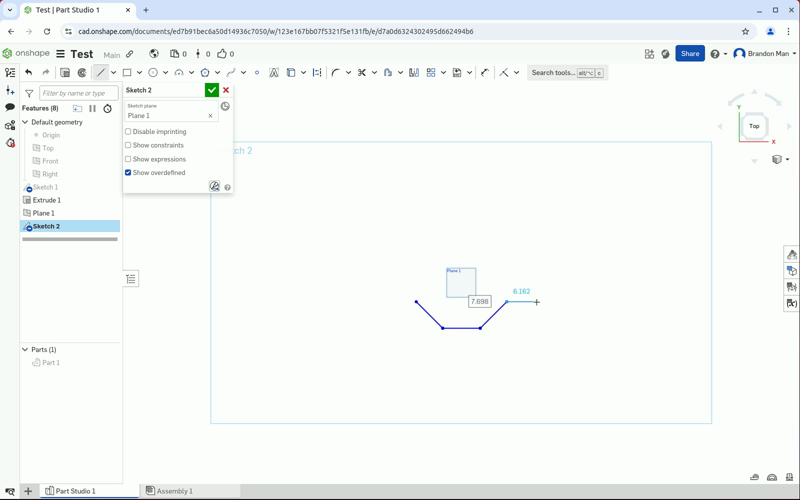
mouse_move(506, 264)
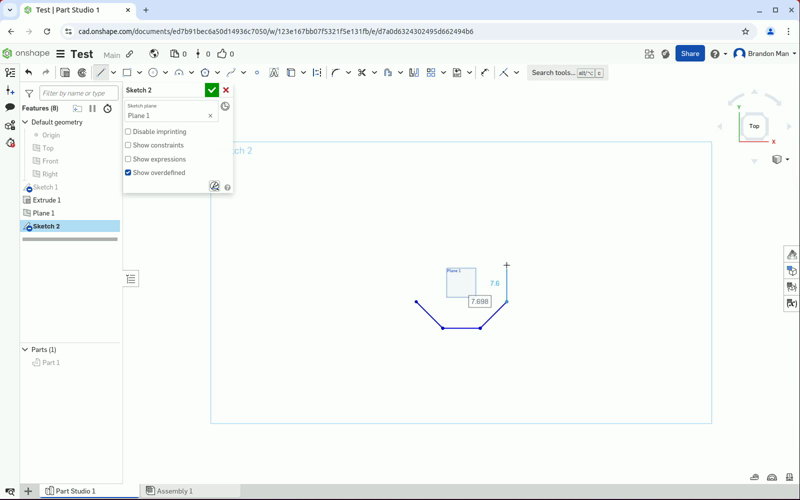
click(506, 264)
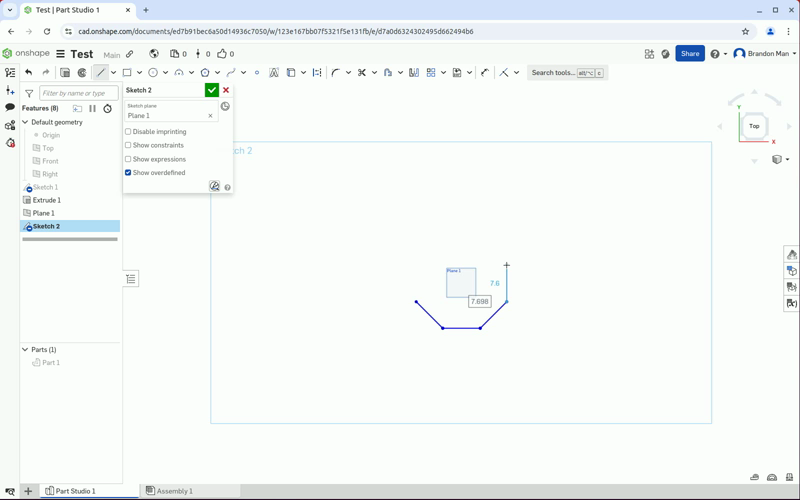
key_up(shift)
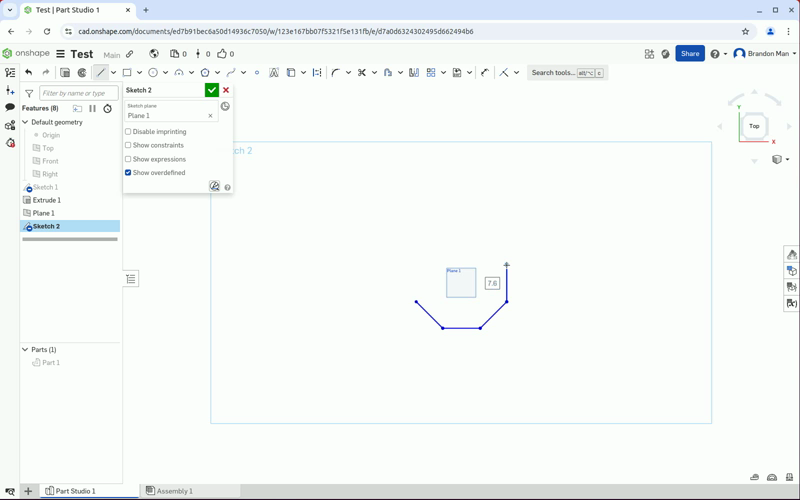
key_down(shift)
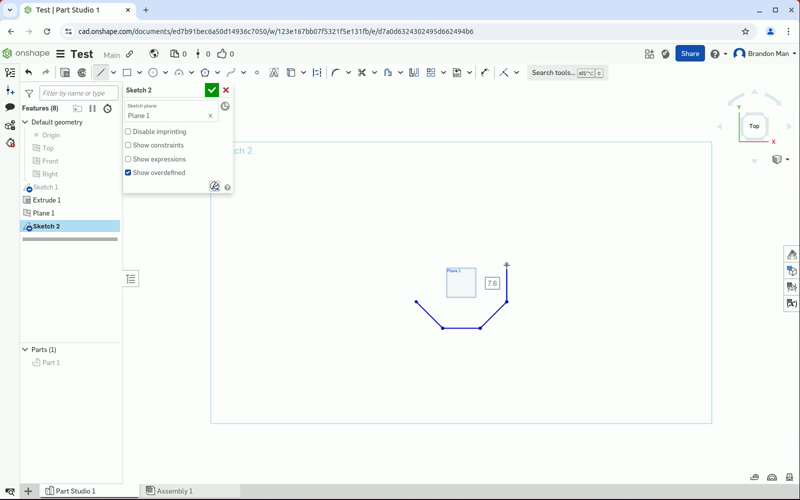
mouse_move(536, 264)
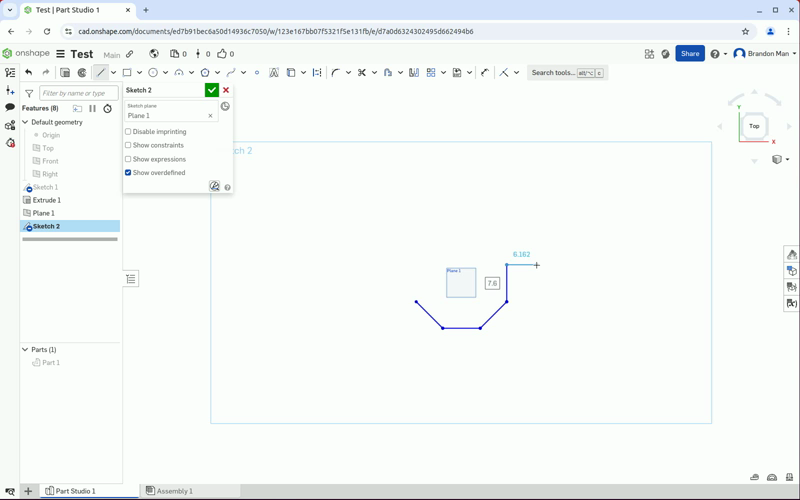
mouse_move(480, 237)
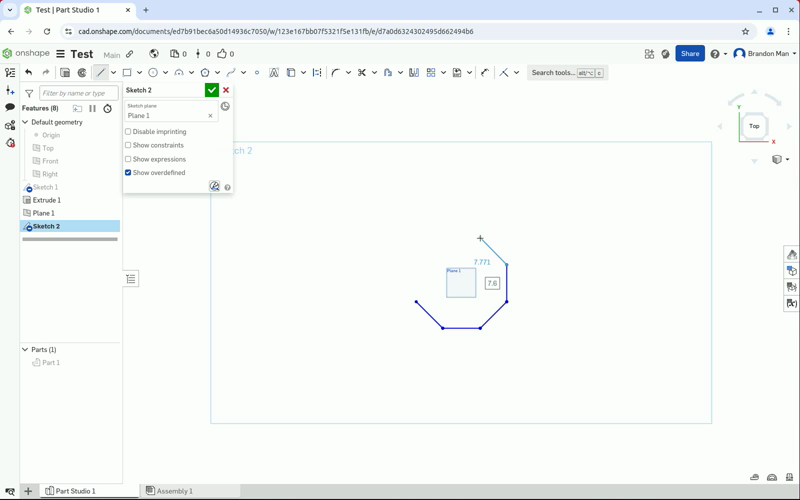
click(480, 237)
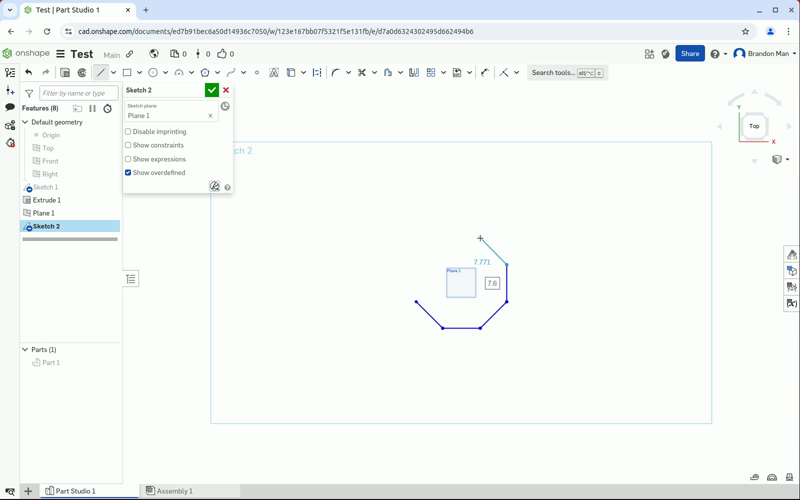
key_up(shift)
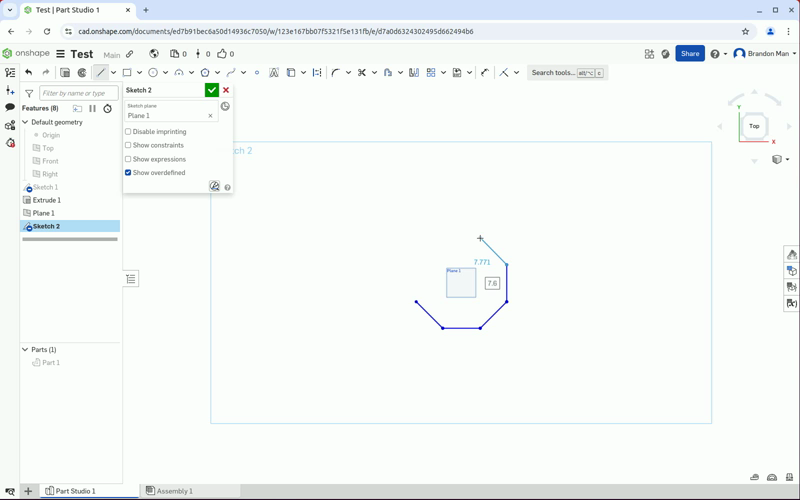
key_down(shift)
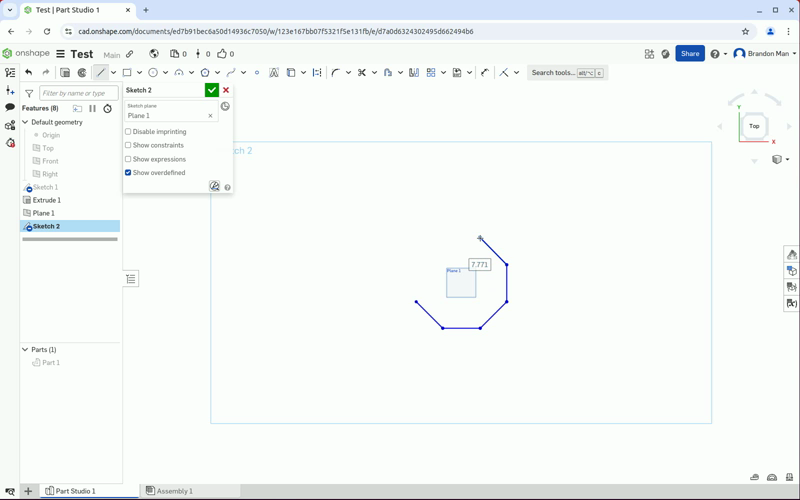
mouse_move(510, 237)
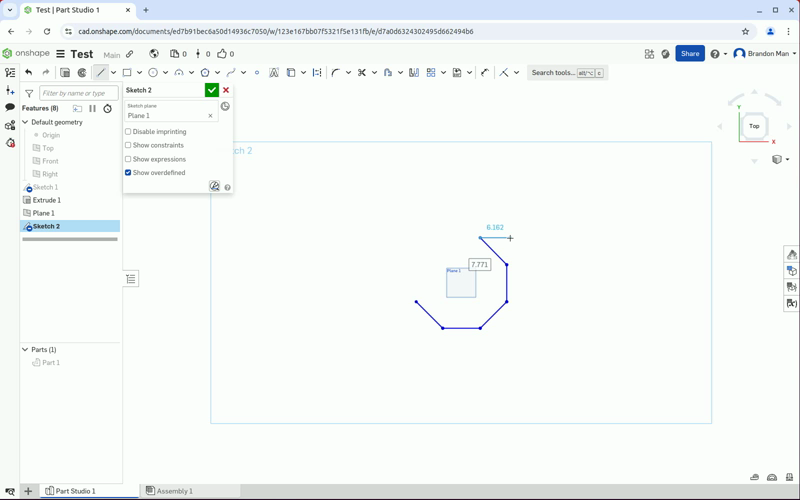
mouse_move(442, 237)
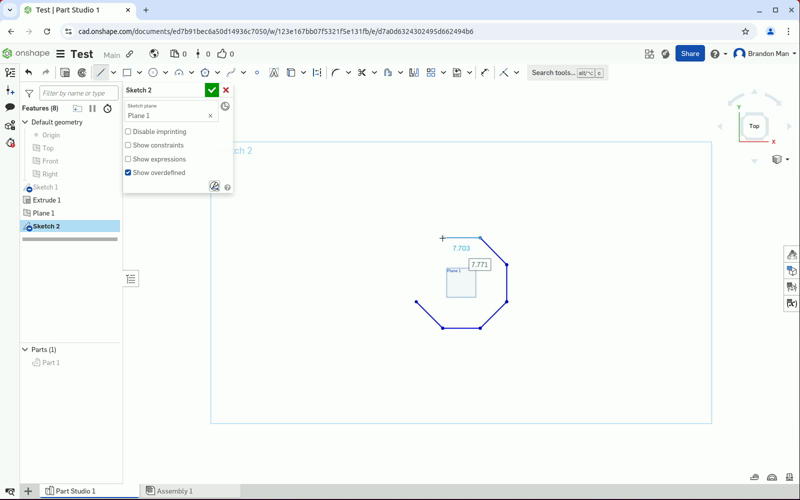
click(442, 237)
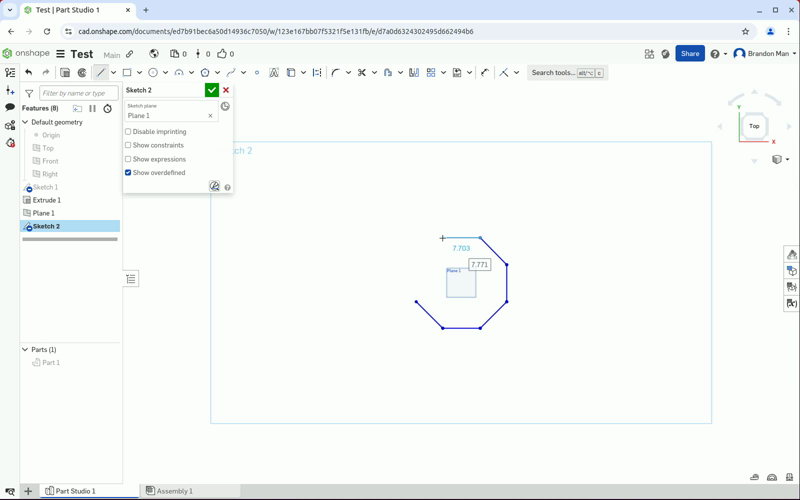
key_up(shift)
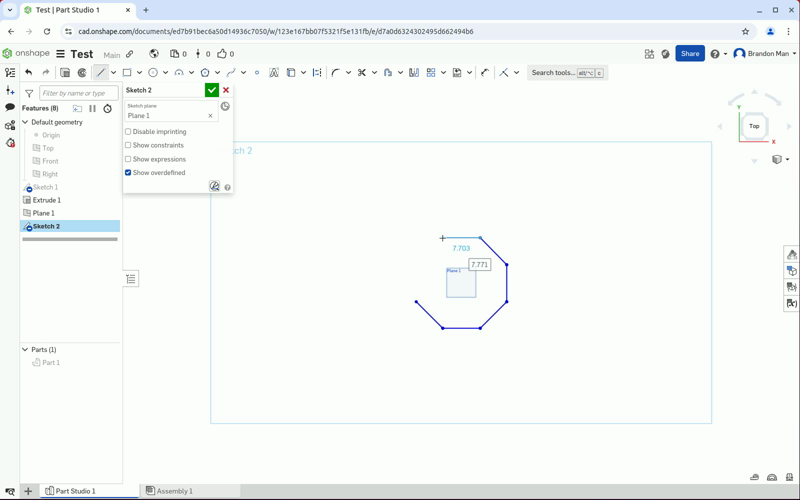
key_down(shift)
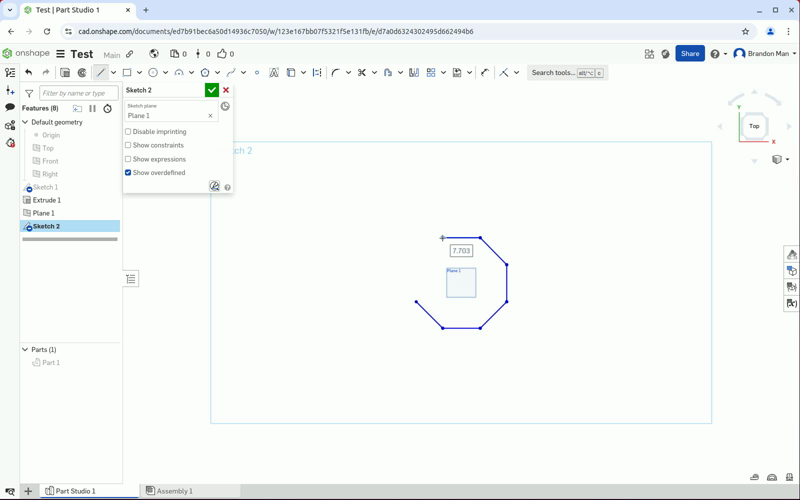
mouse_move(472, 237)
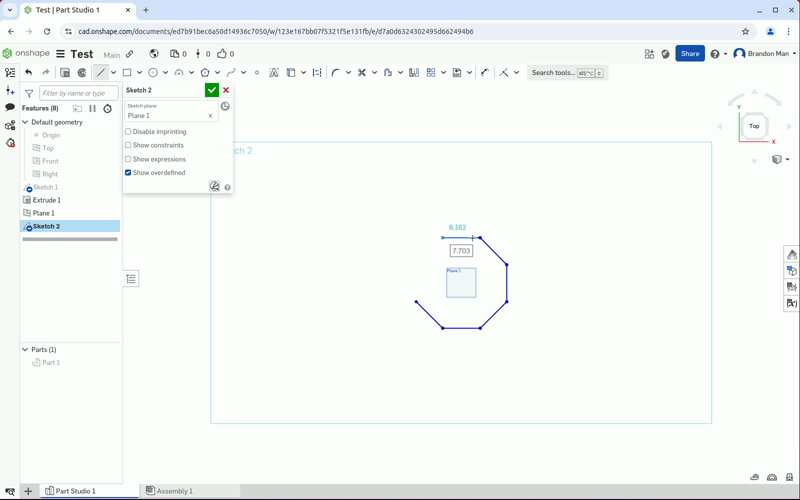
mouse_move(416, 264)
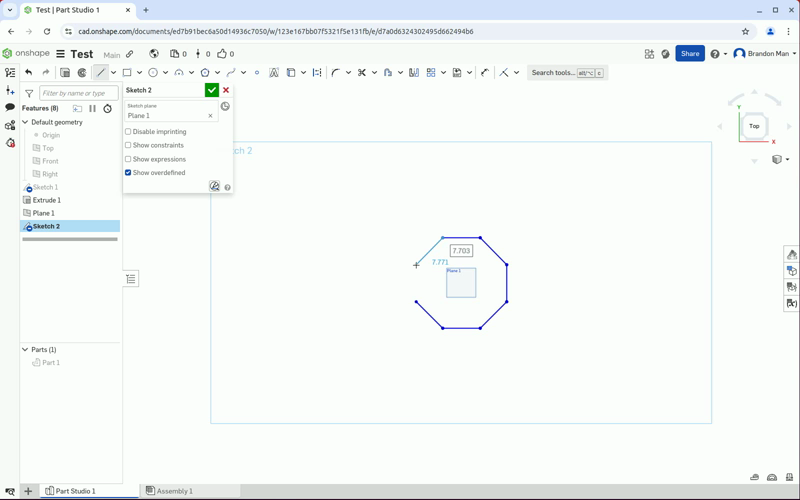
click(416, 264)
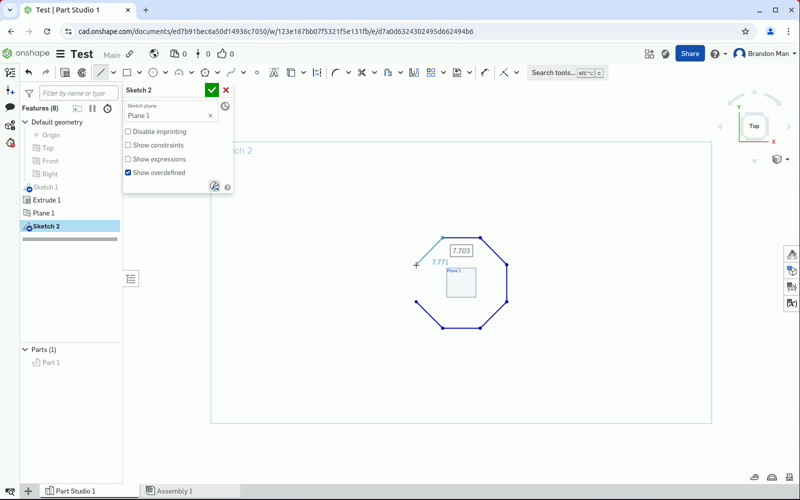
key_up(shift)
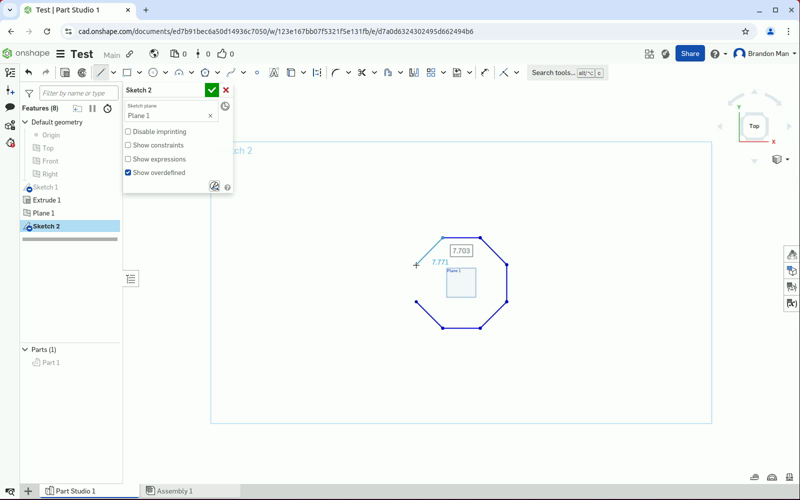
mouse_move(446, 264)
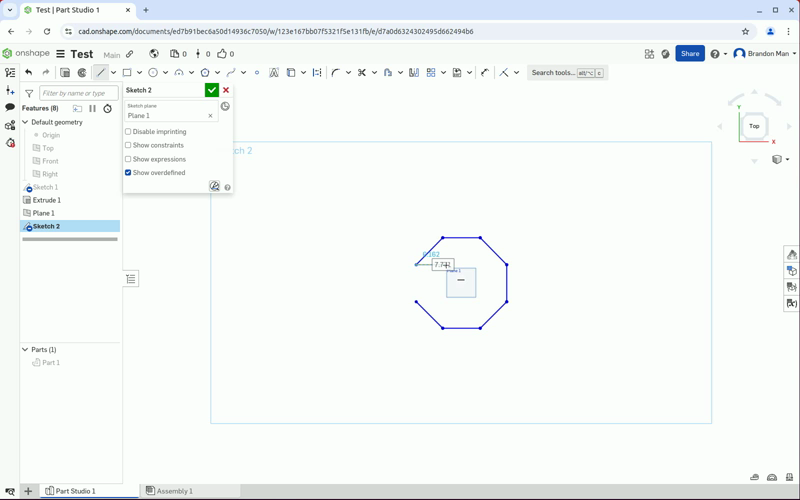
key_down(shift)
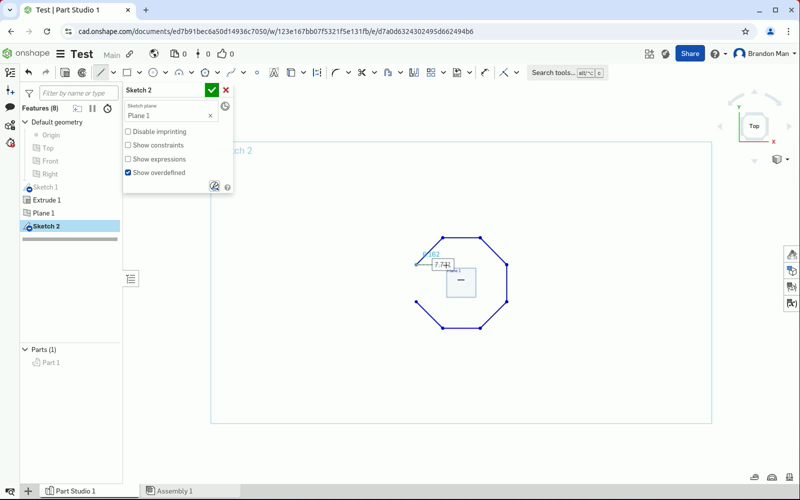
mouse_move(416, 301)
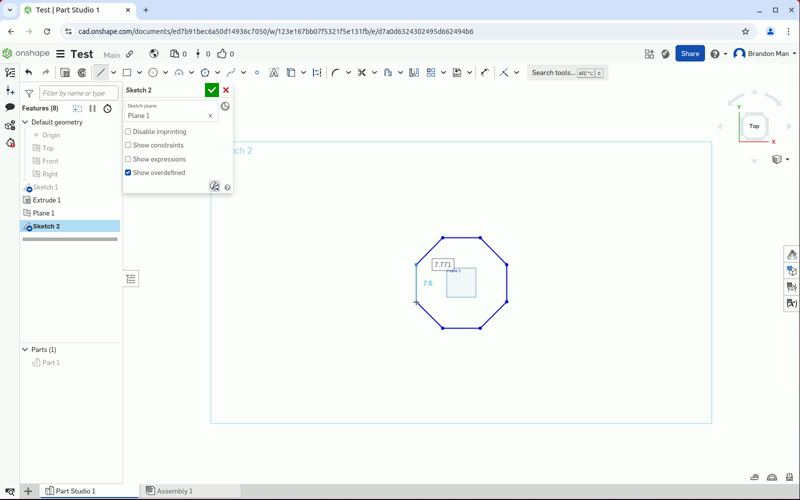
key_up(shift)
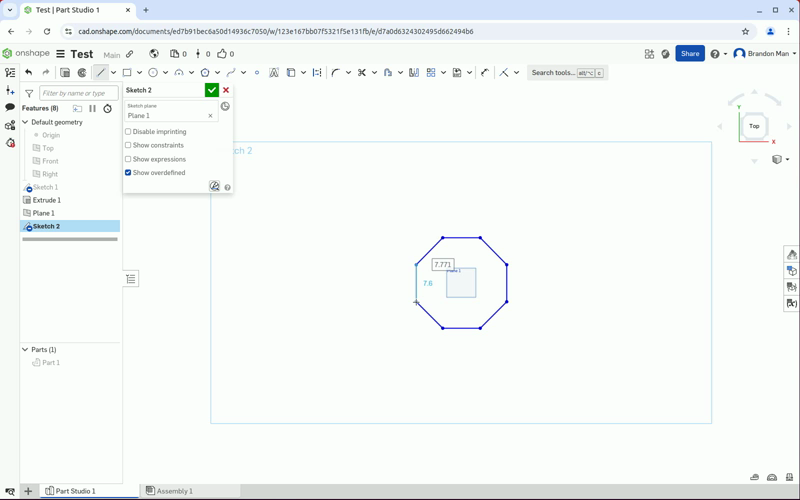
click(416, 301)
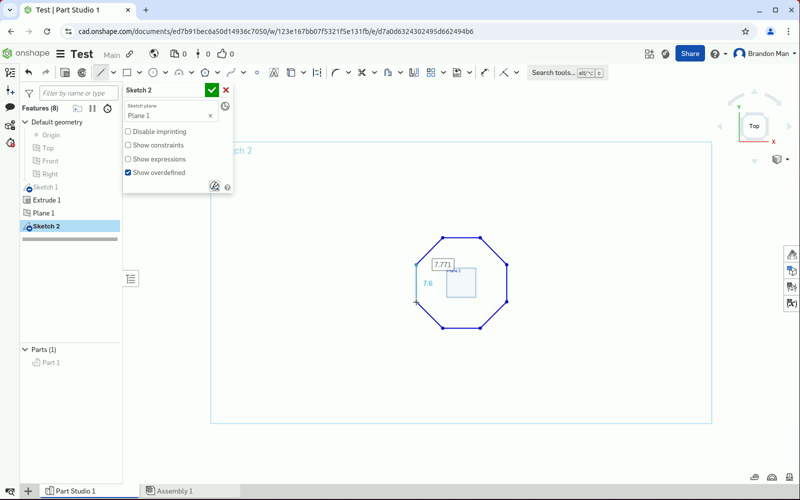
key(esc)
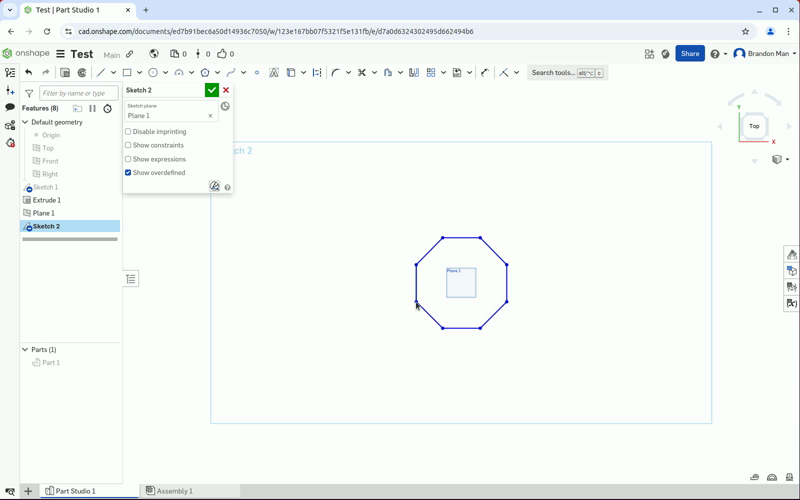
mouse_move(483, 249)
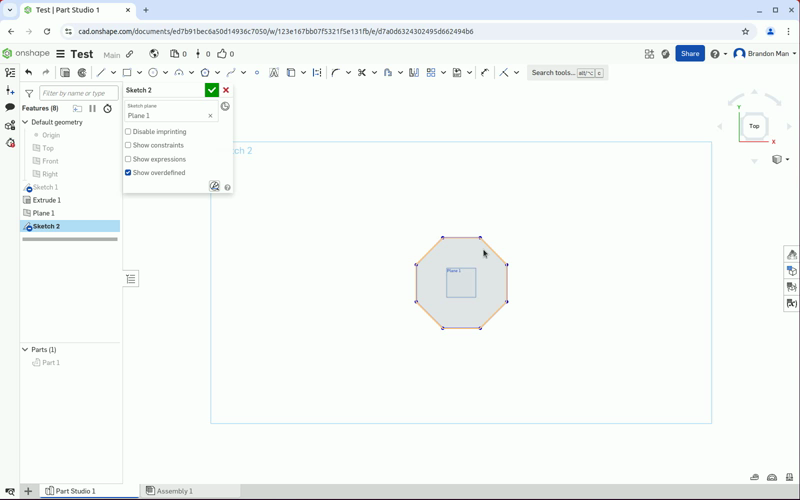
click(483, 249)
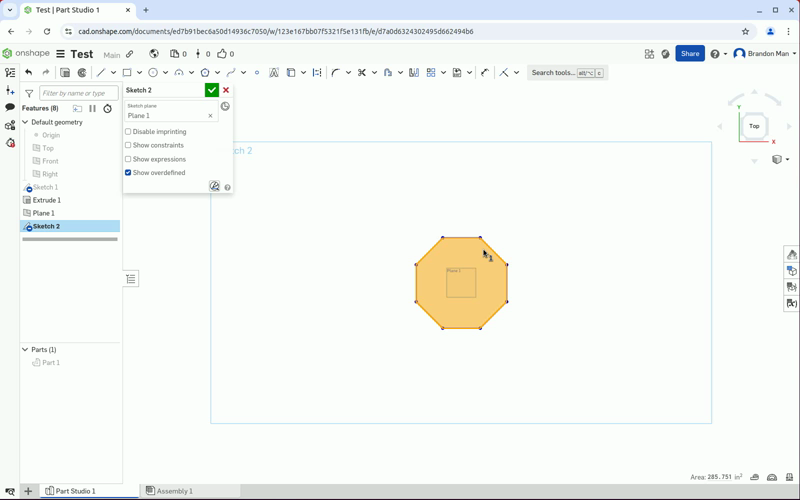
mouse_move(73, 352)
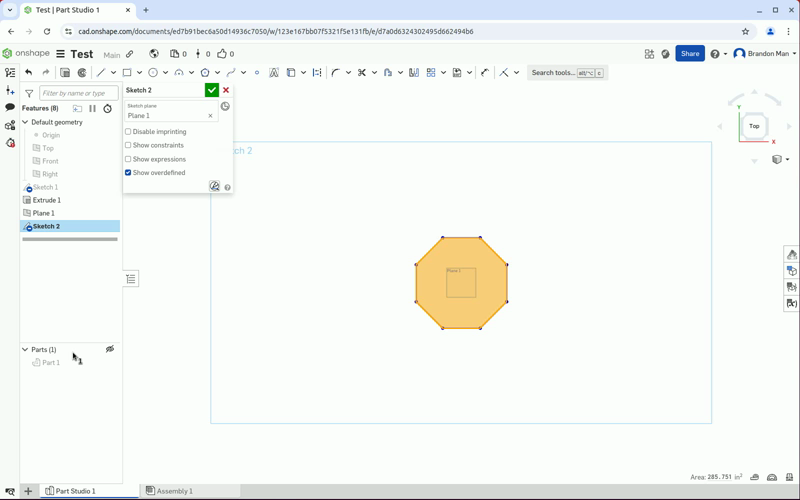
key(shift+y)
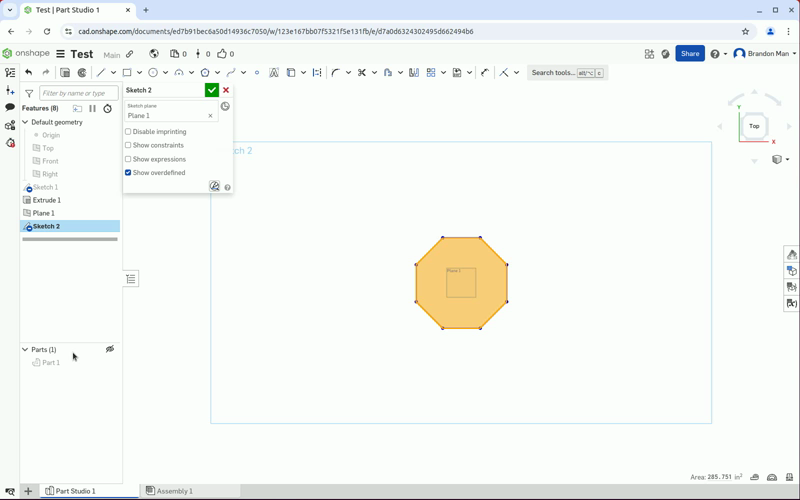
key(shift+e)
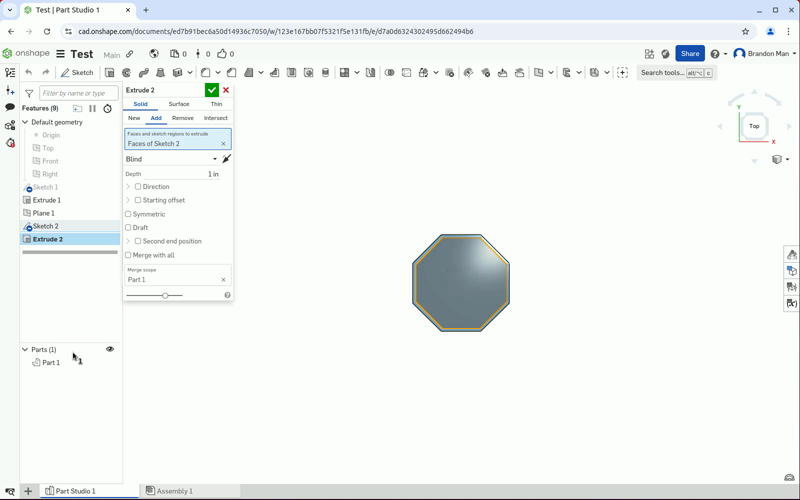
mouse_move(143, 106)
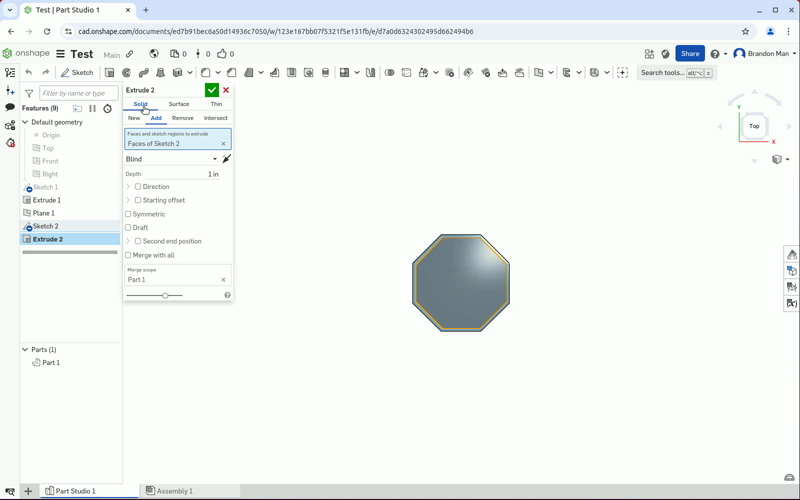
click(143, 106)
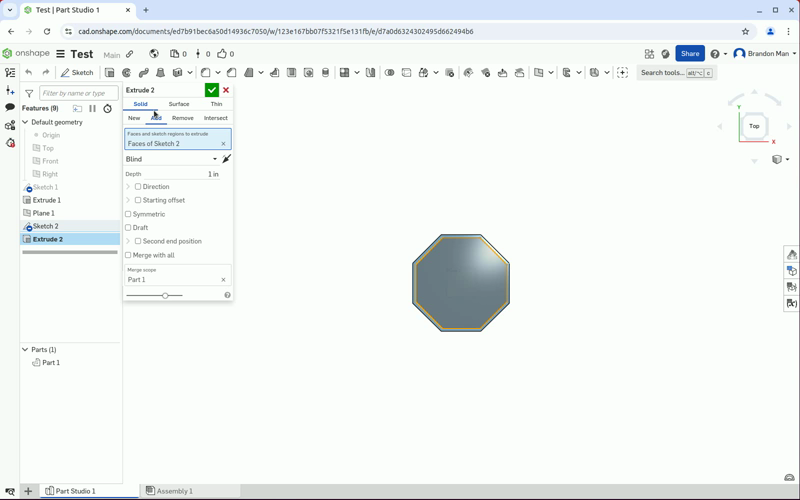
mouse_move(186, 120)
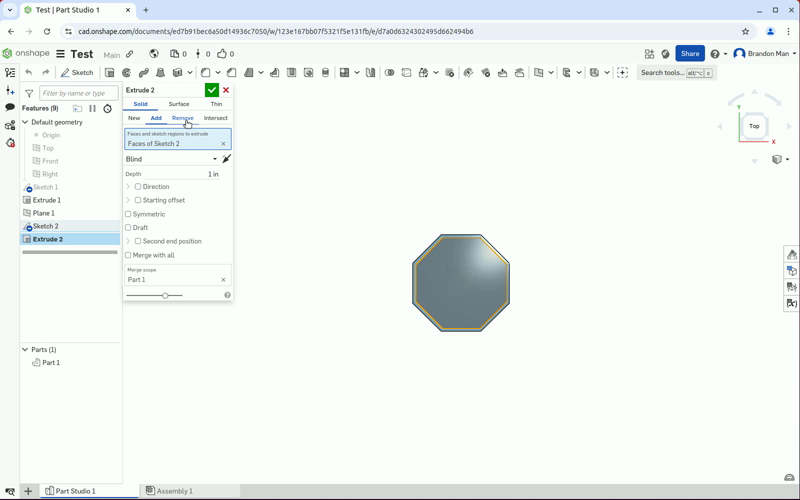
click(186, 120)
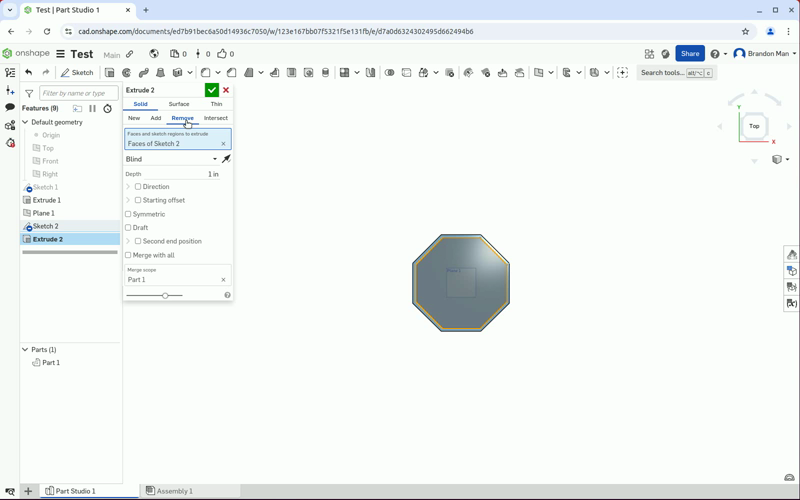
key(tab, 4)
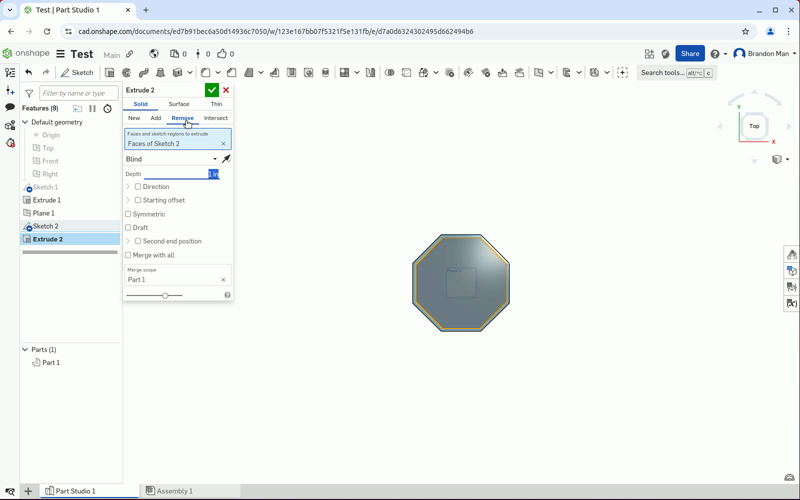
text(21.423)
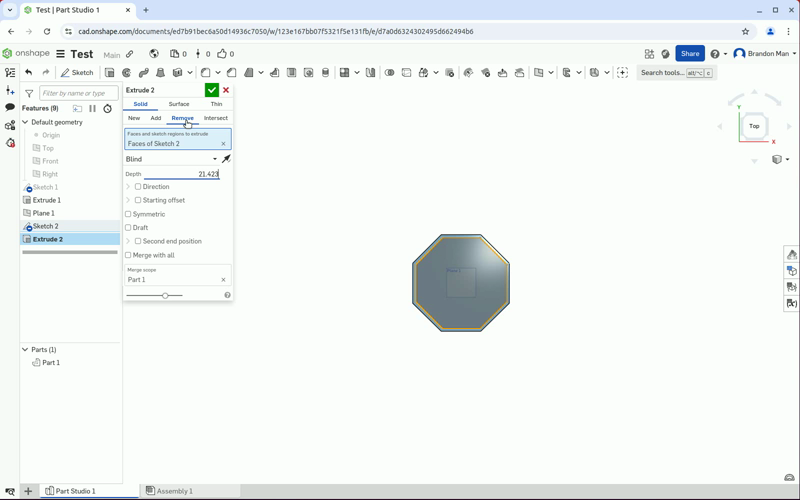
key(tab, 6)
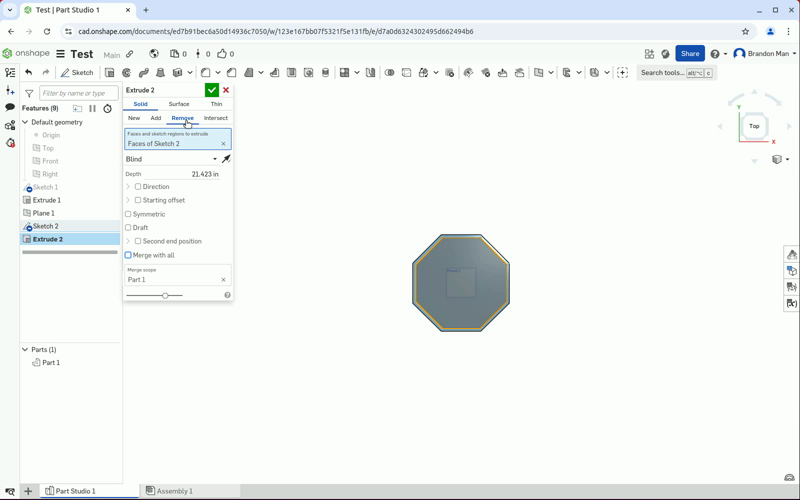
key(space)
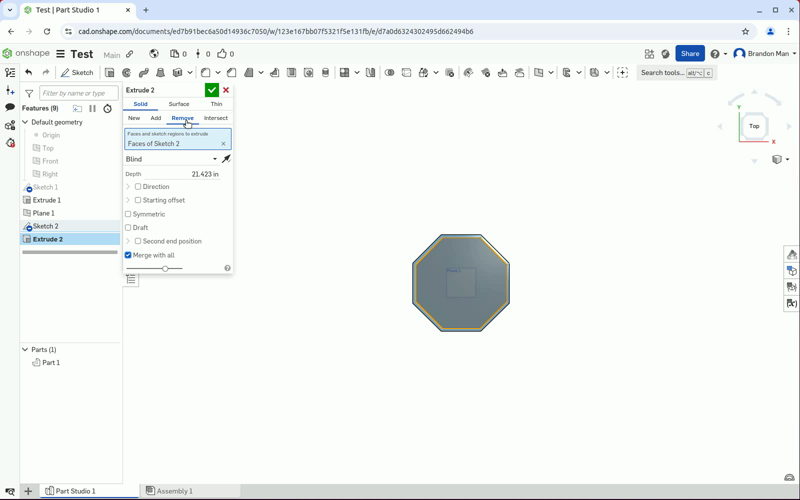
key(enter)
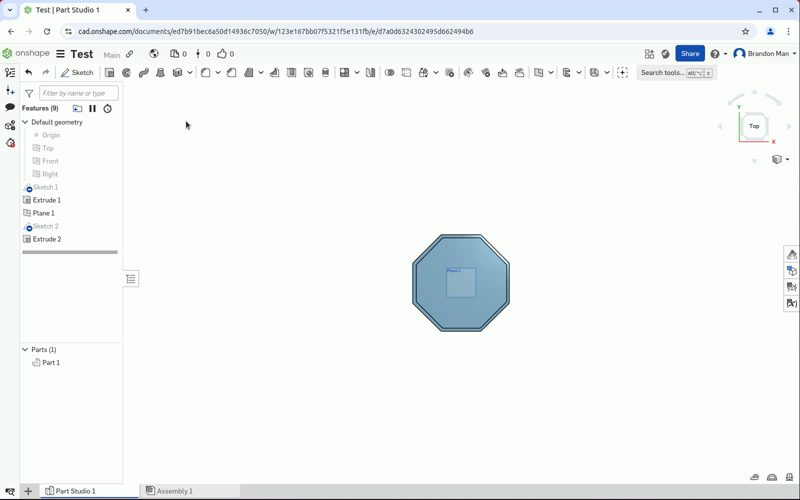
key(shift+h)
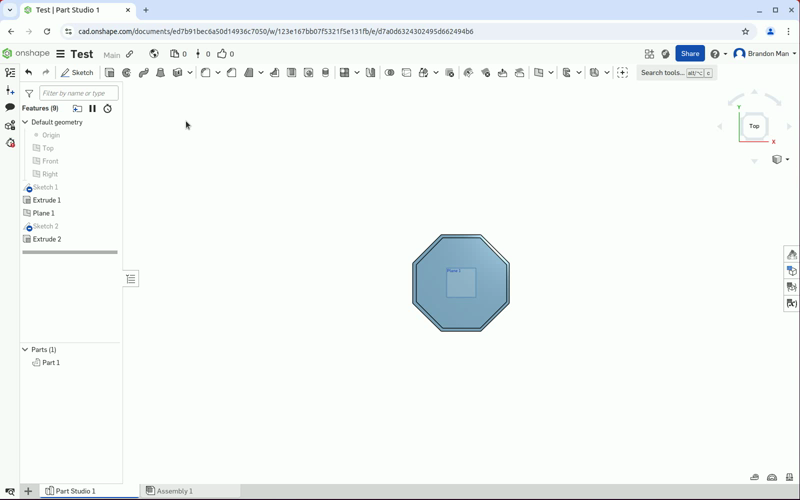
key(shift+h)
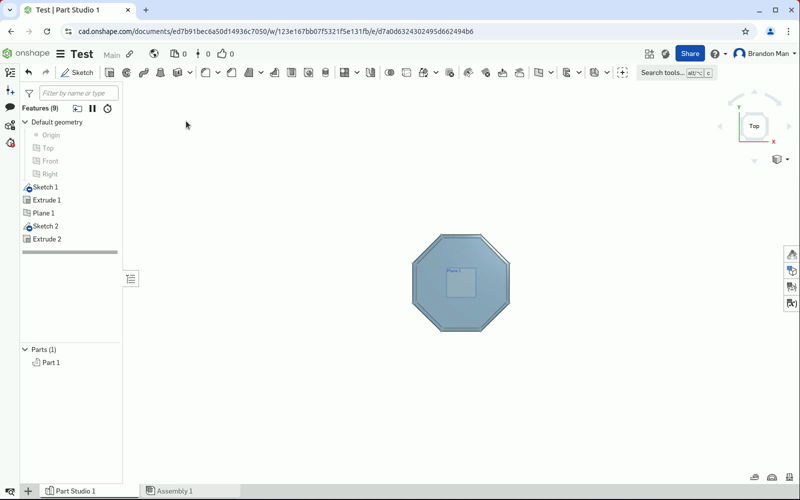
key(shift+7)
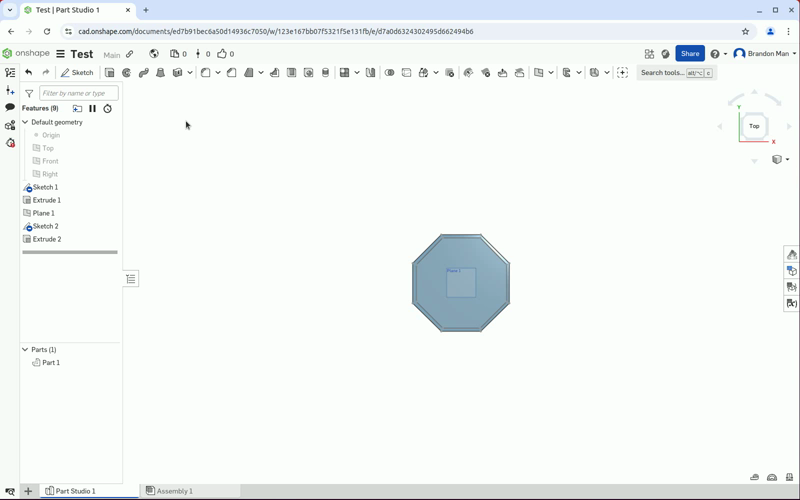
key(up, 3)
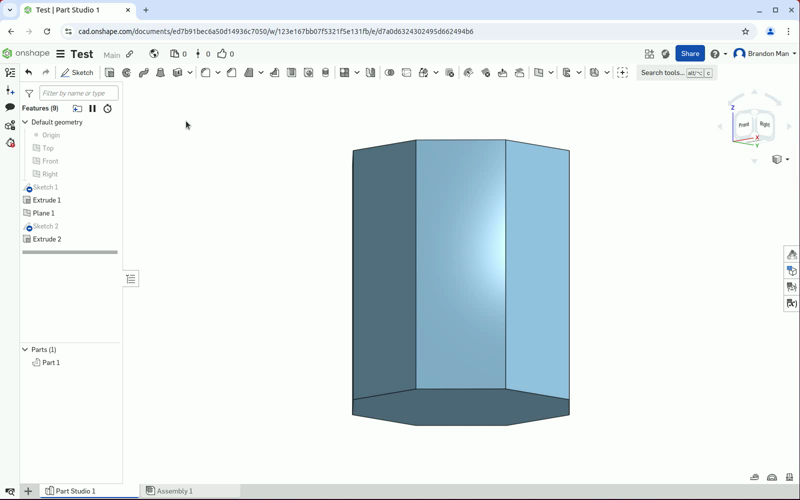
key(left, 3)
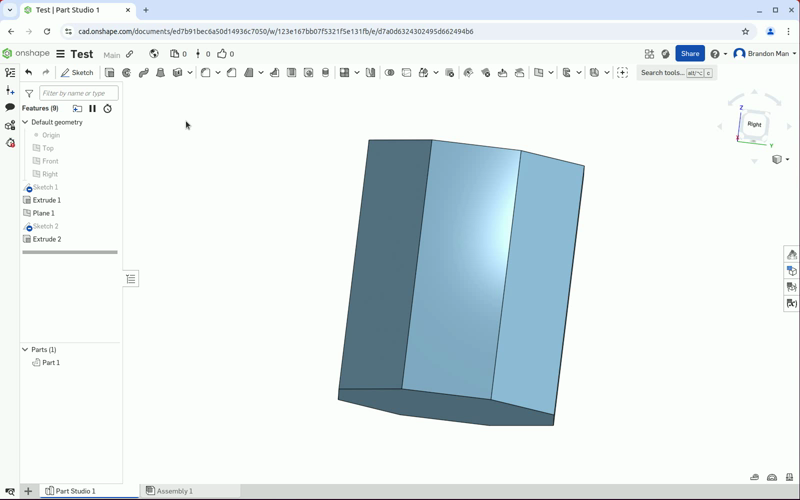
key(right, 3)
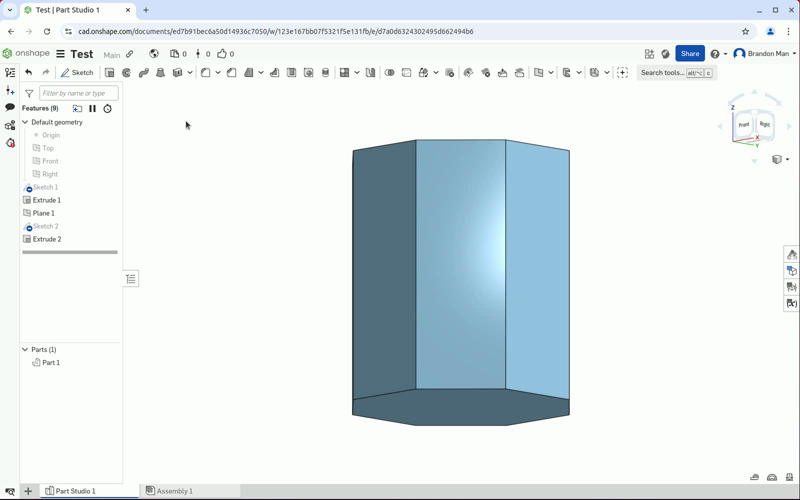
key(down, 3)
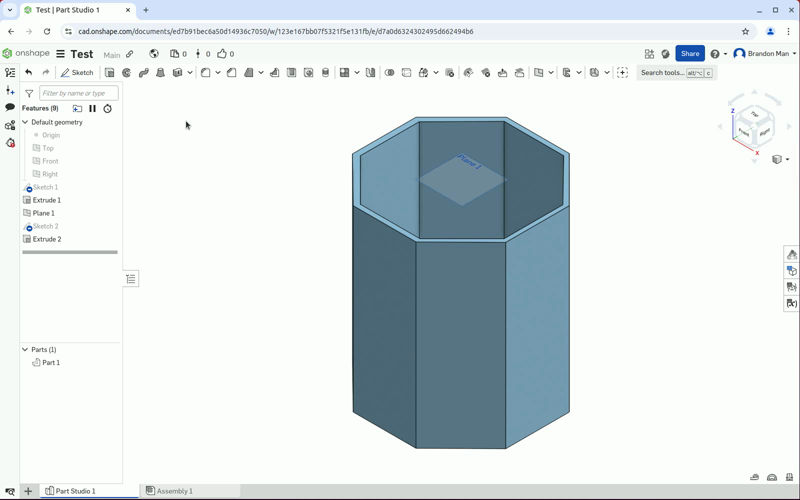
mouse_move(73, 189)
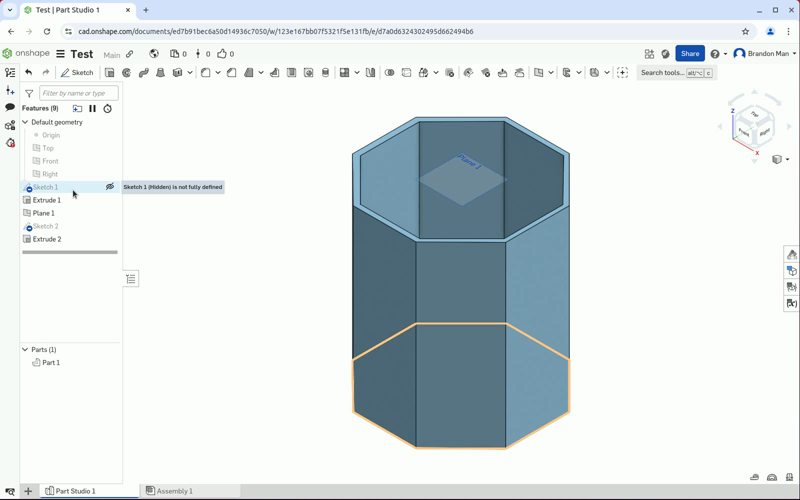
click(73, 189)